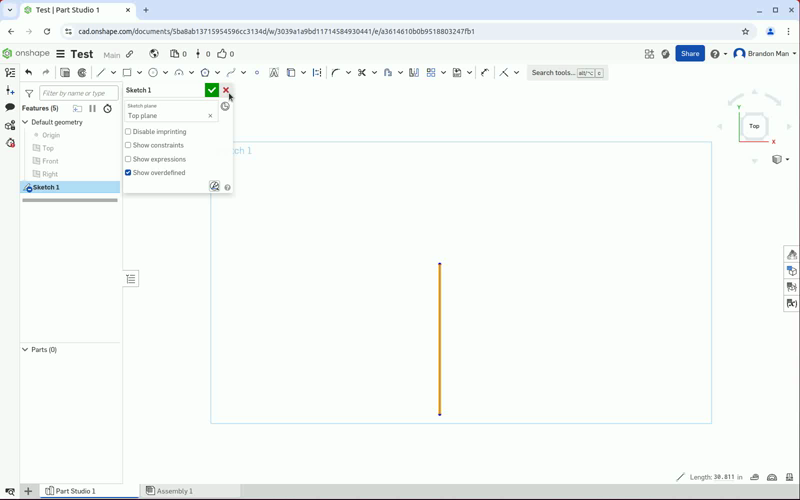
key(shift+h)
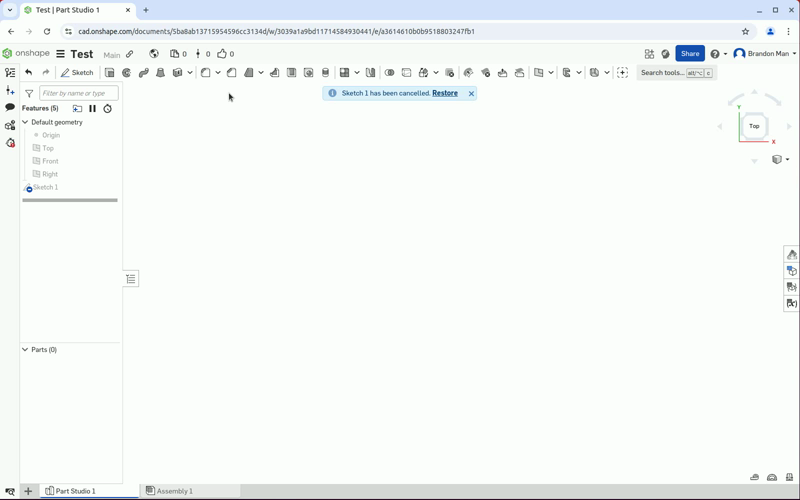
mouse_move(73, 352)
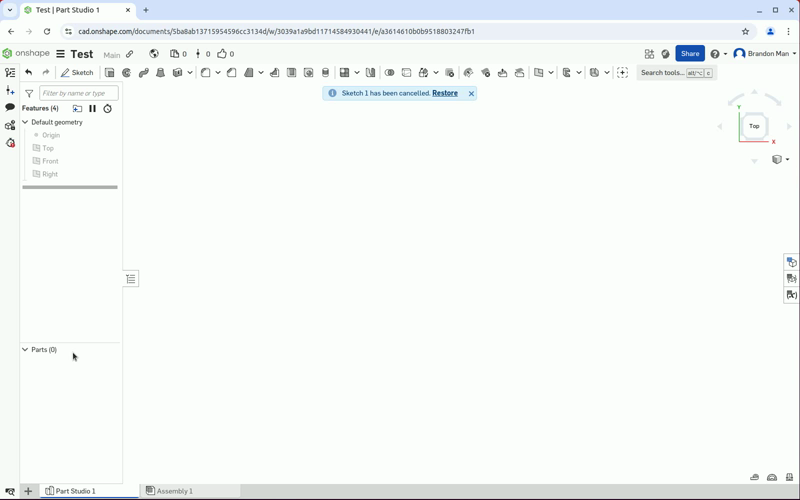
key(y)
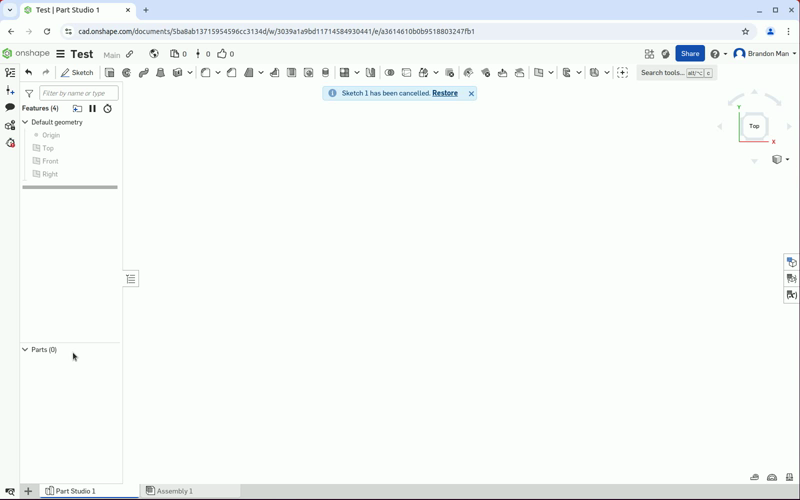
key(shift+p)
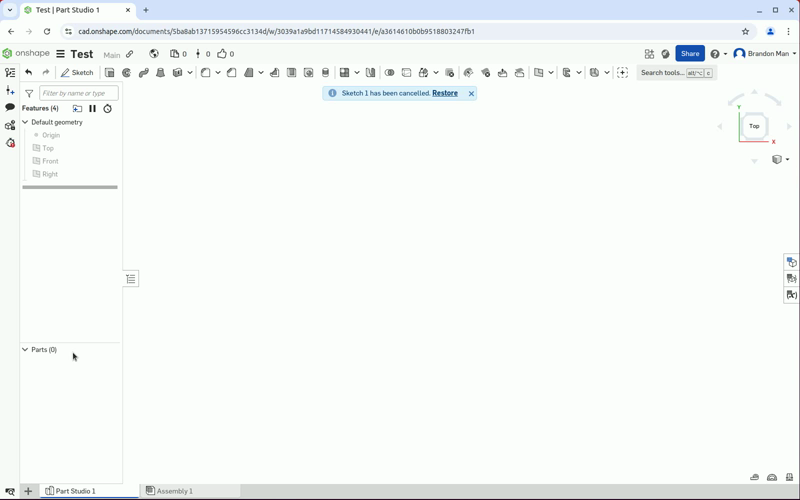
key(space)
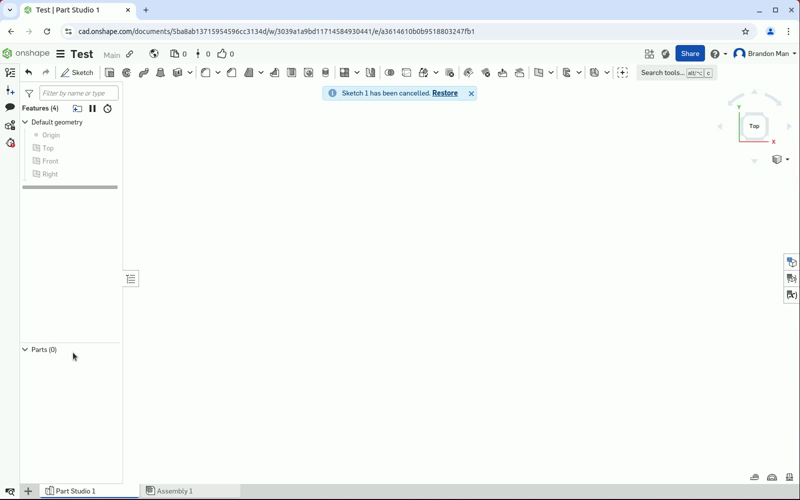
key_down(shift)
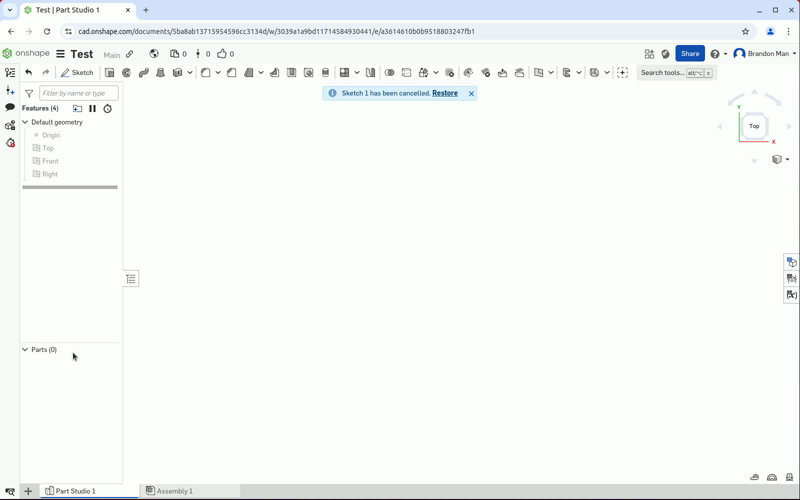
key(up)
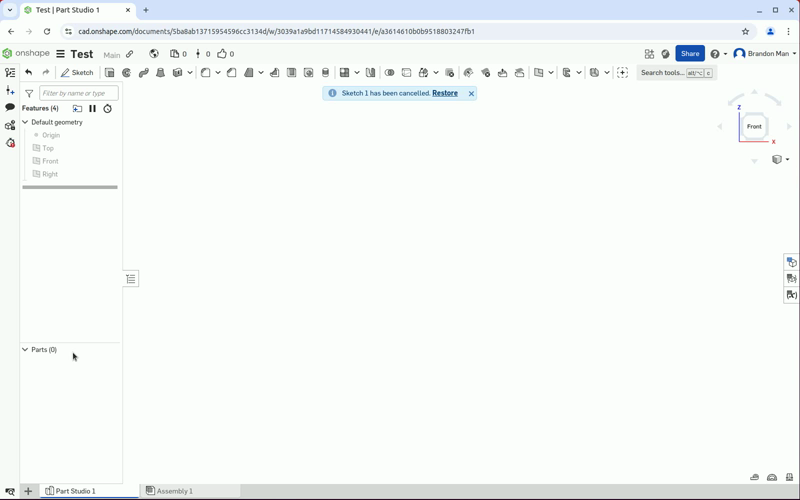
key_up(shift)
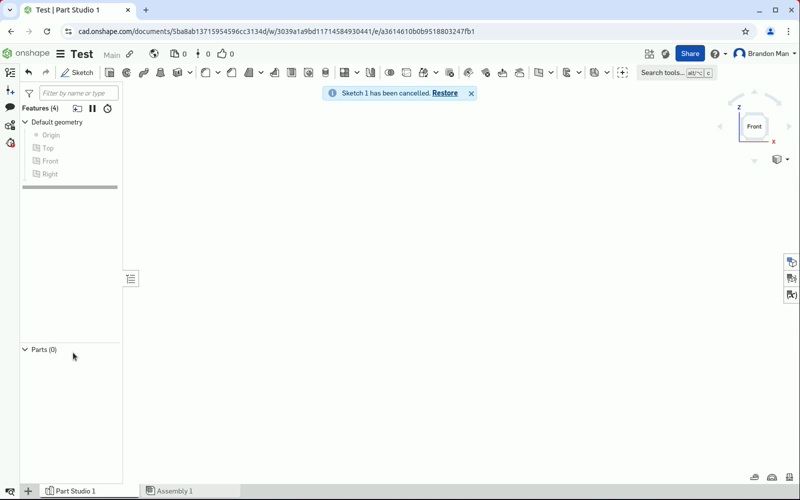
mouse_move(73, 352)
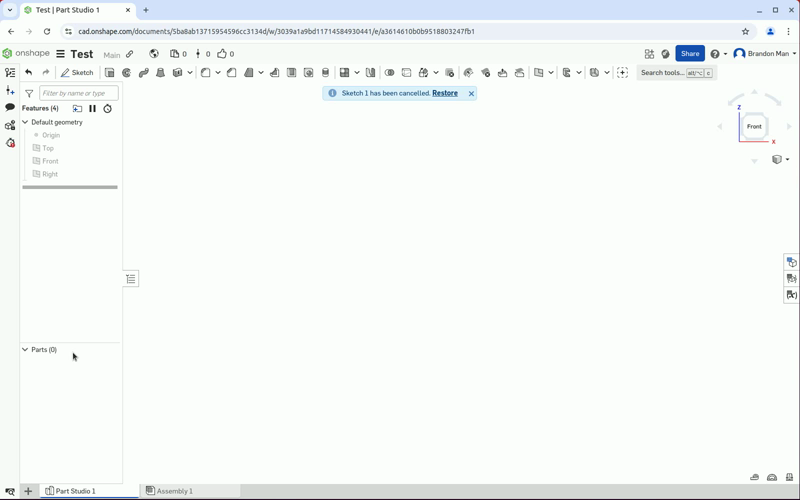
key(shift+y)
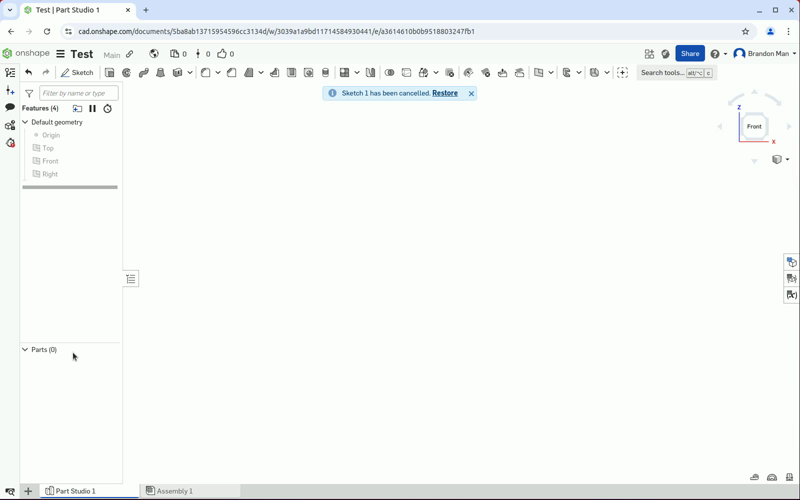
key(shift+s)
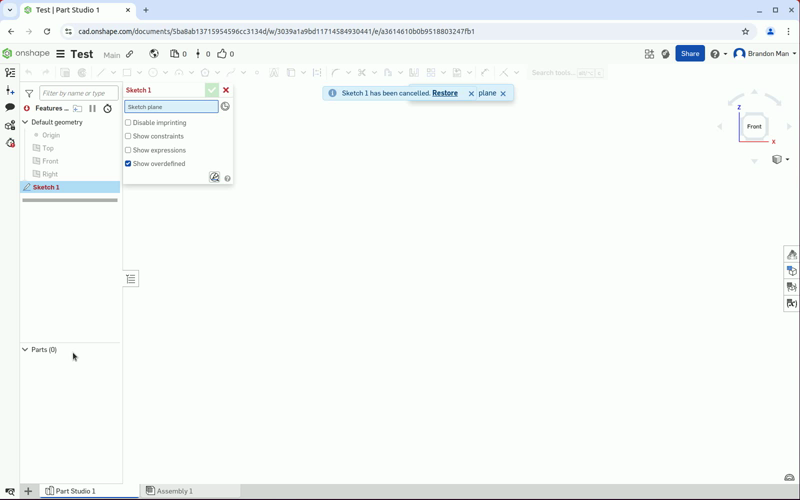
mouse_move(73, 163)
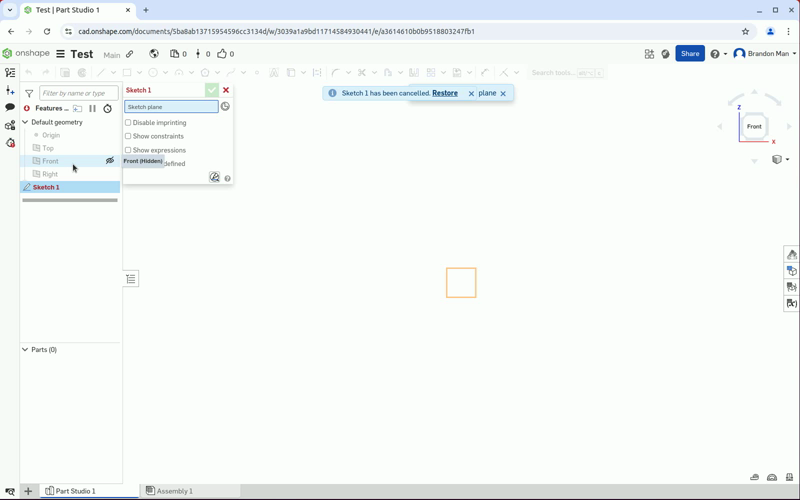
click(73, 163)
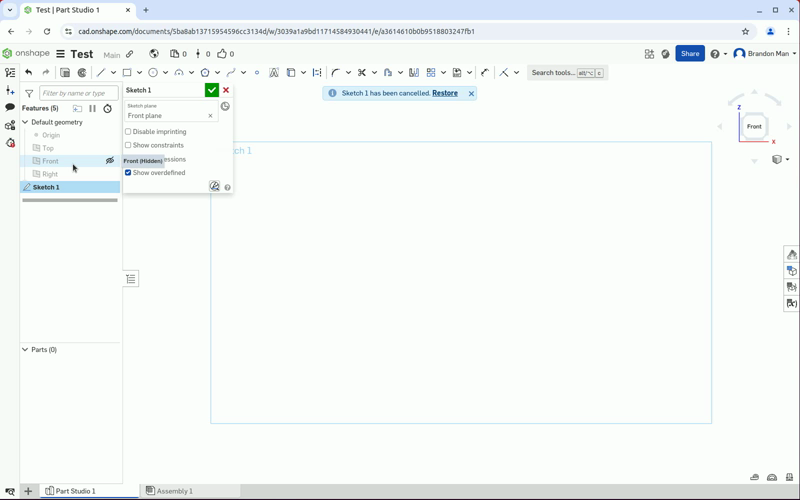
mouse_move(73, 352)
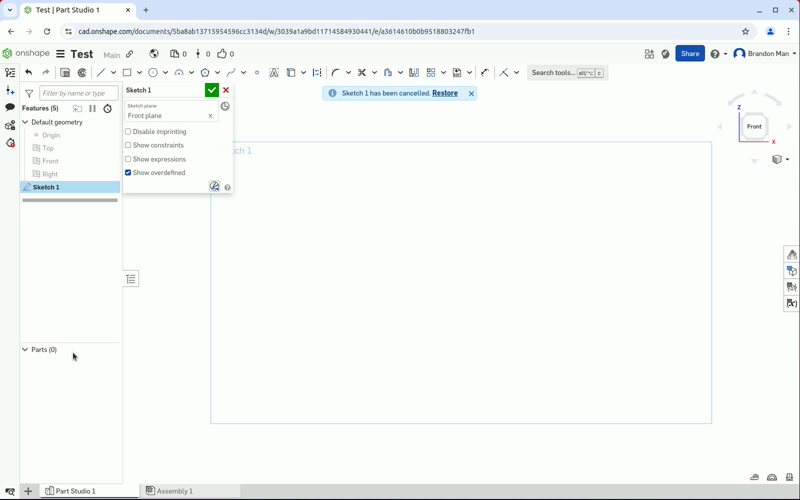
key(y)
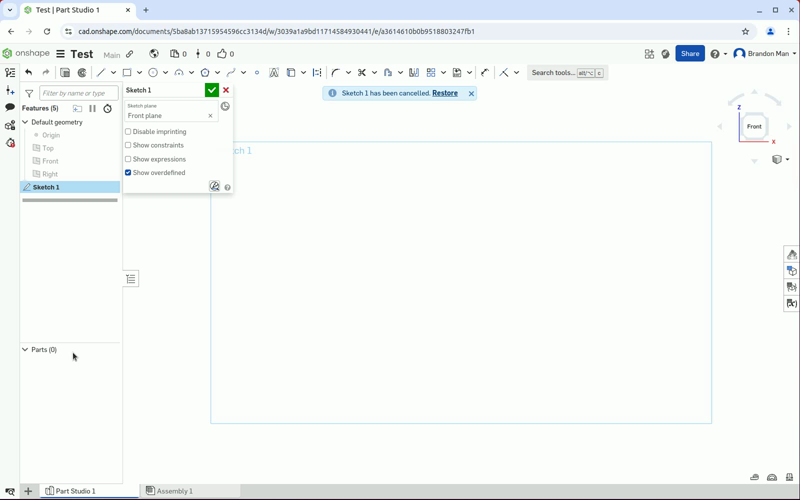
key(l)
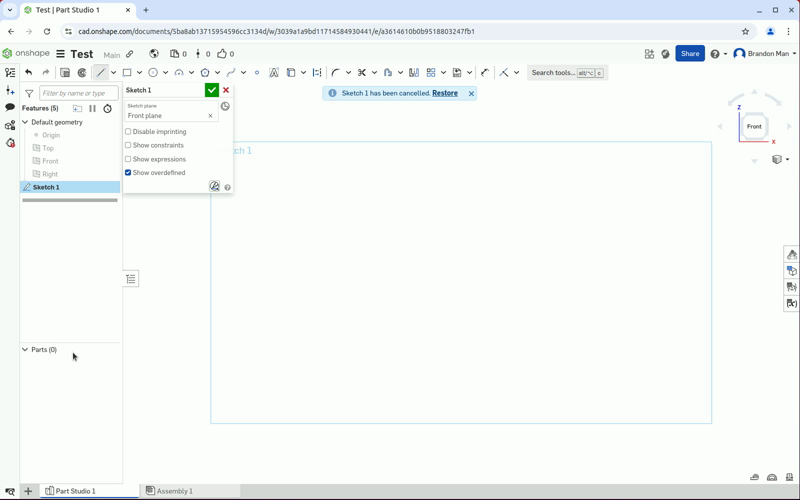
key_down(shift)
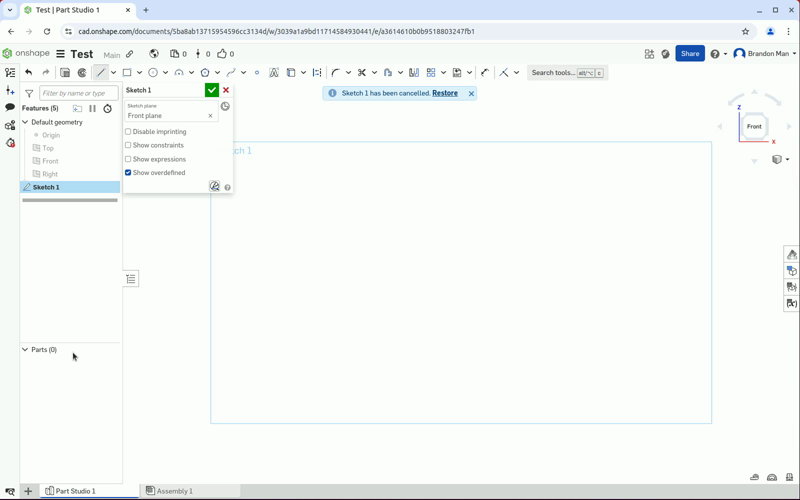
mouse_move(375, 395)
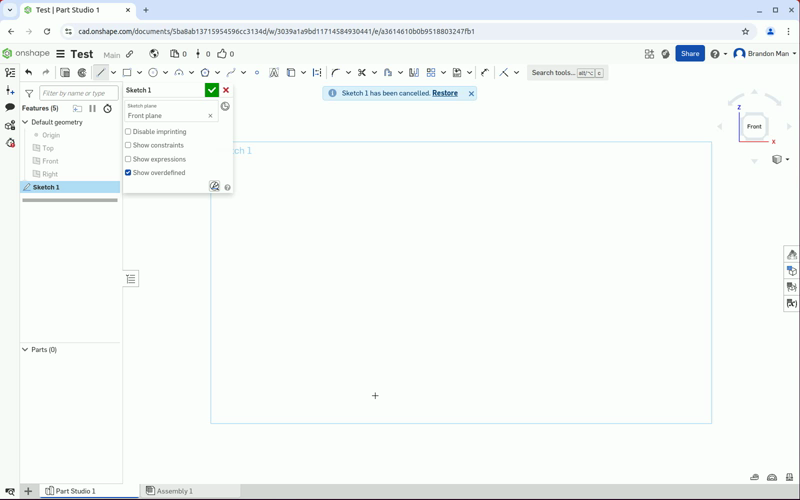
click(375, 395)
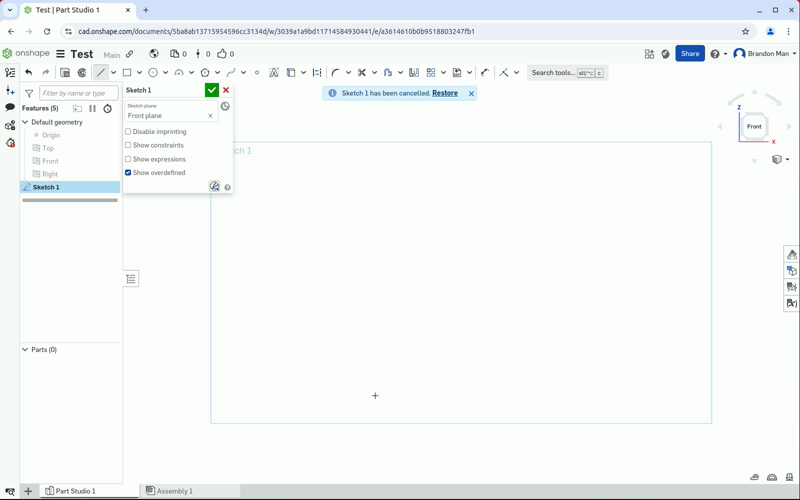
key_up(shift)
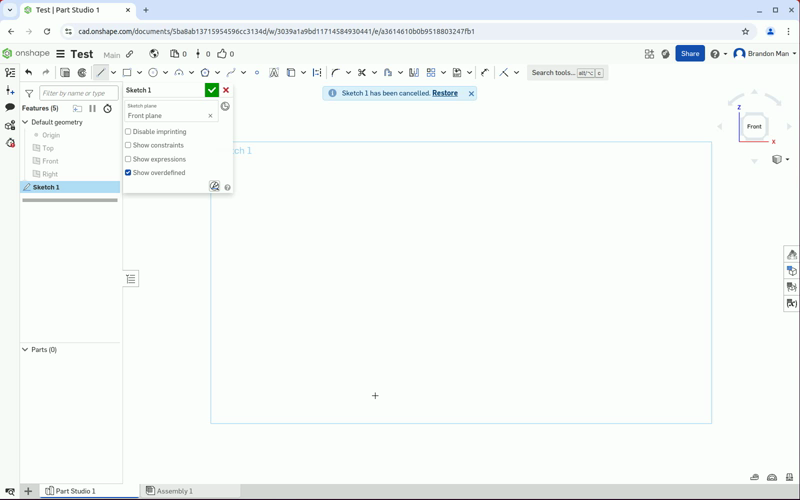
key_down(shift)
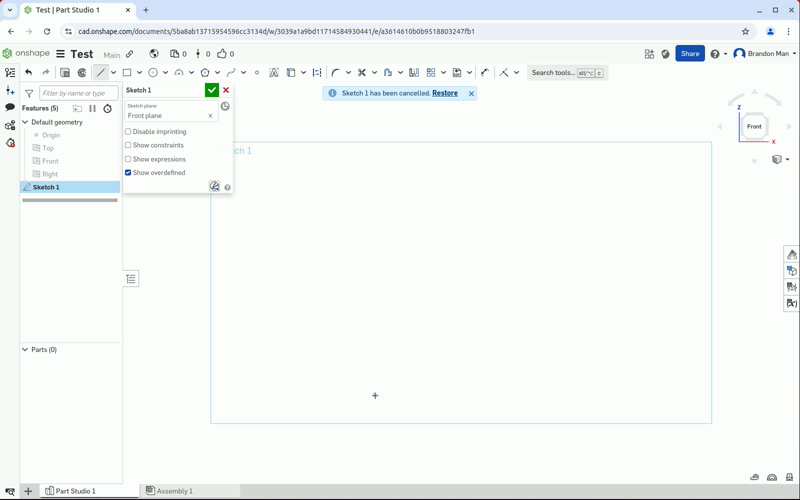
mouse_move(405, 395)
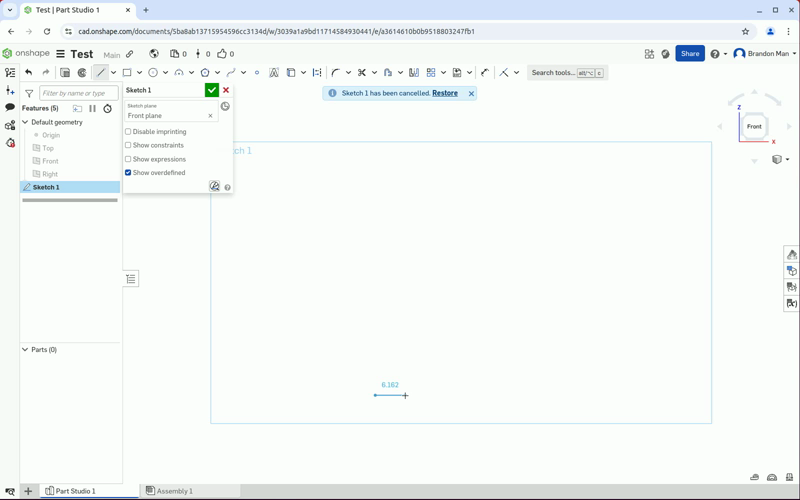
mouse_move(391, 395)
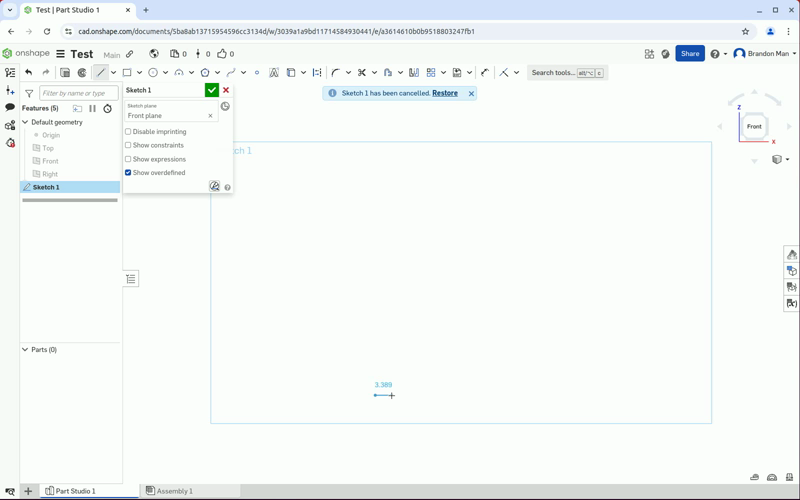
click(391, 395)
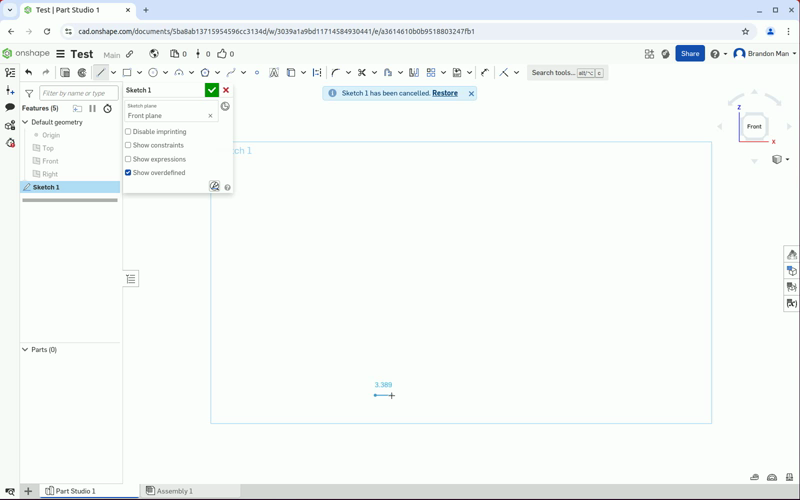
key_up(shift)
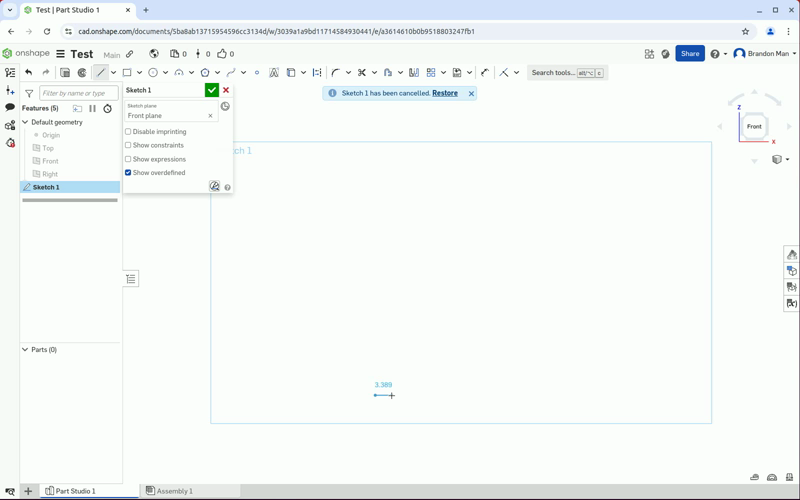
key(esc)
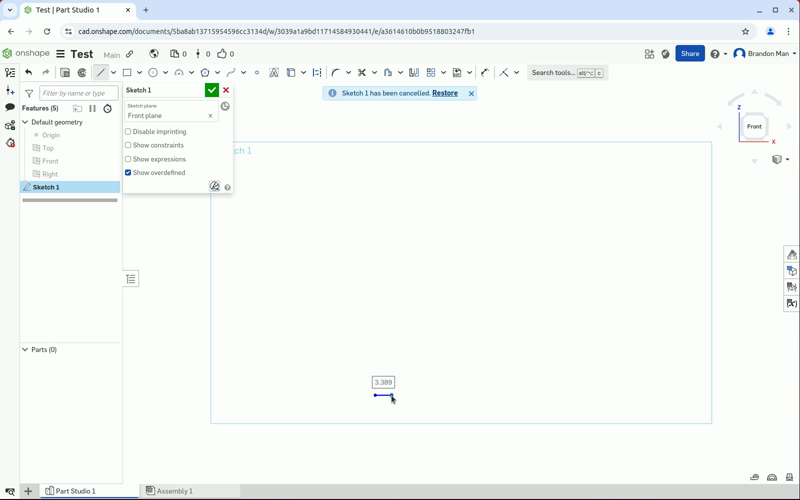
key(a)
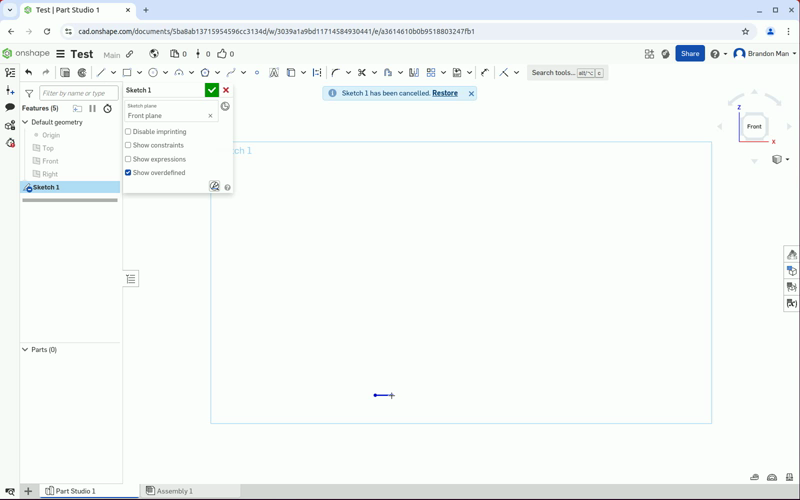
mouse_move(391, 395)
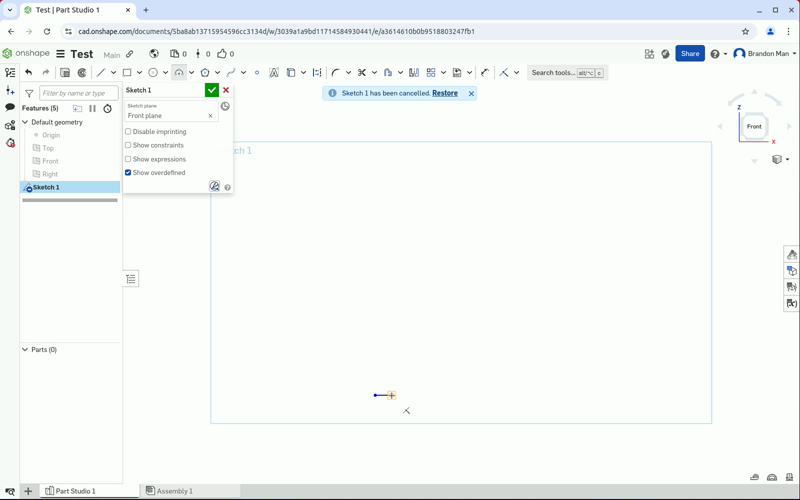
click(391, 395)
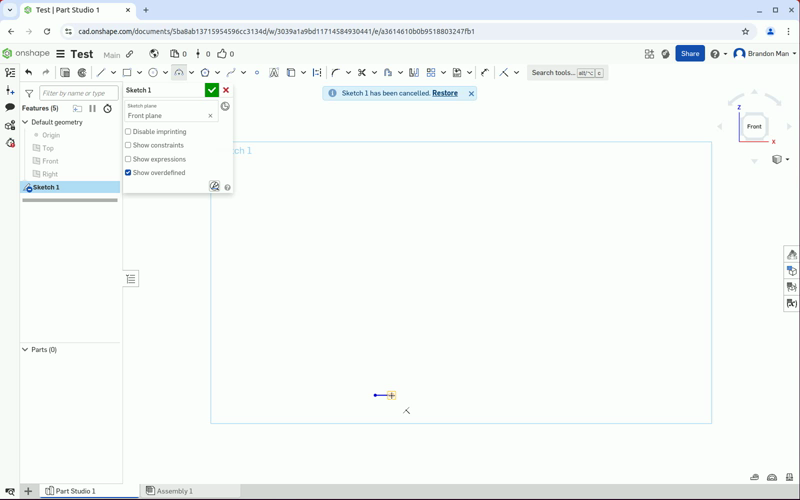
key_down(shift)
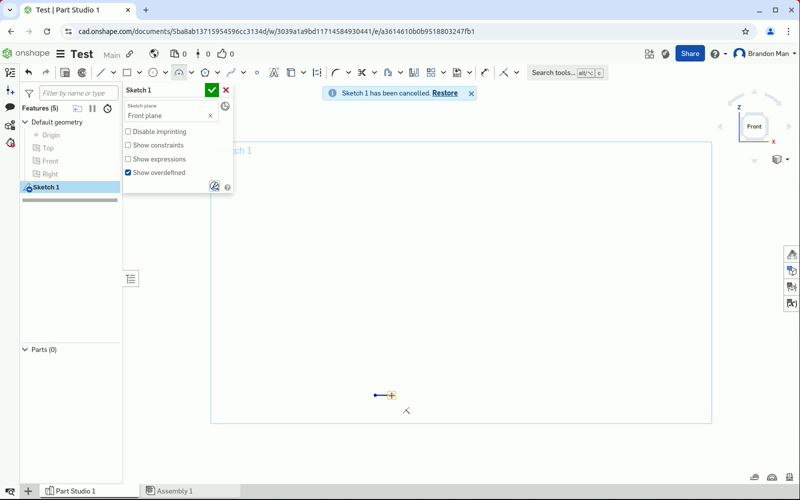
mouse_move(436, 282)
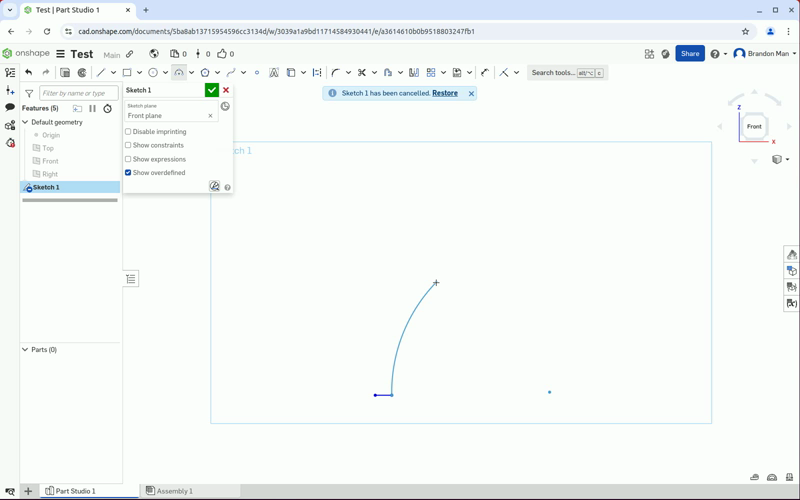
click(436, 282)
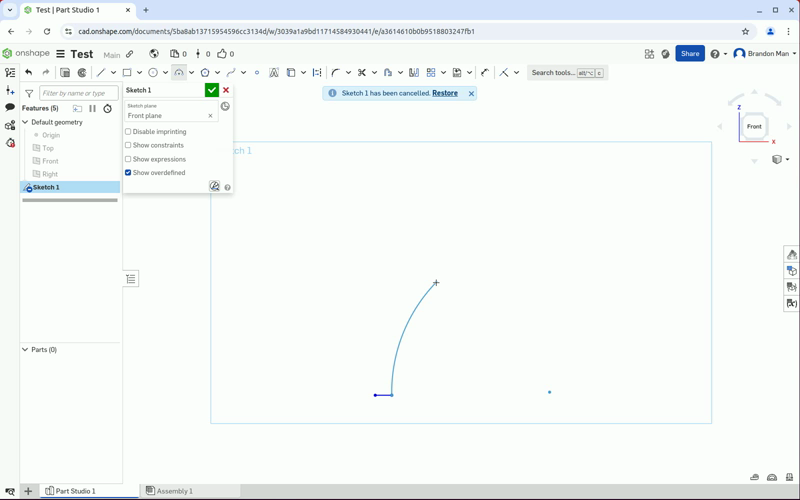
mouse_move(425, 343)
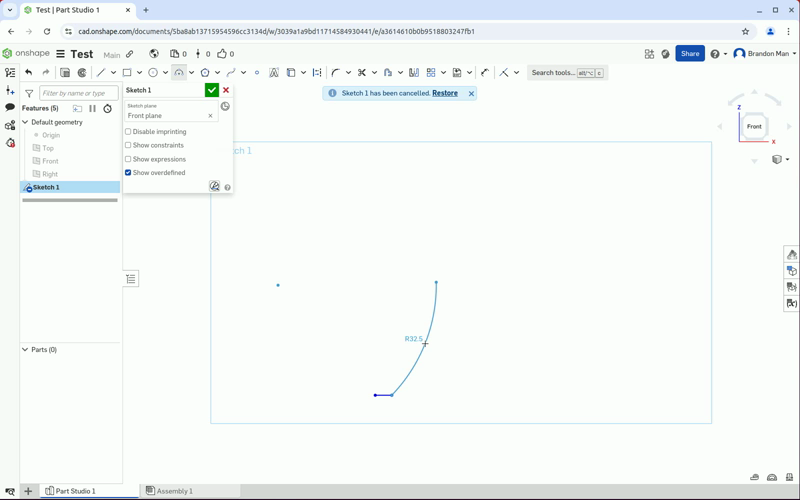
click(425, 343)
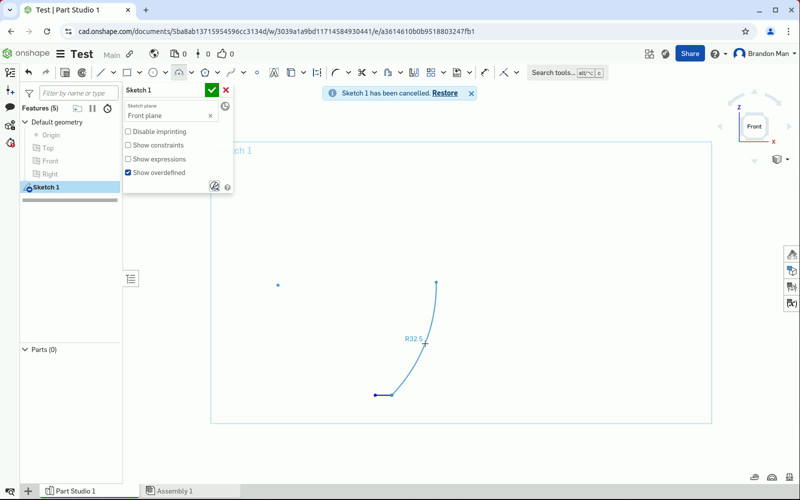
key_up(shift)
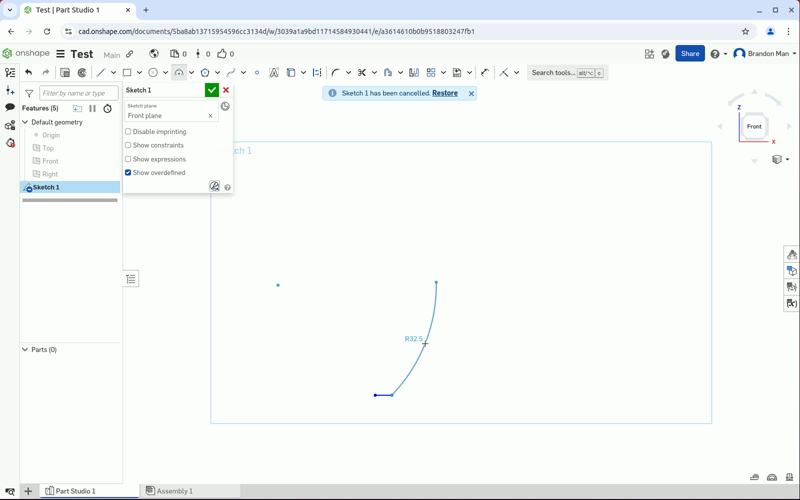
mouse_move(436, 282)
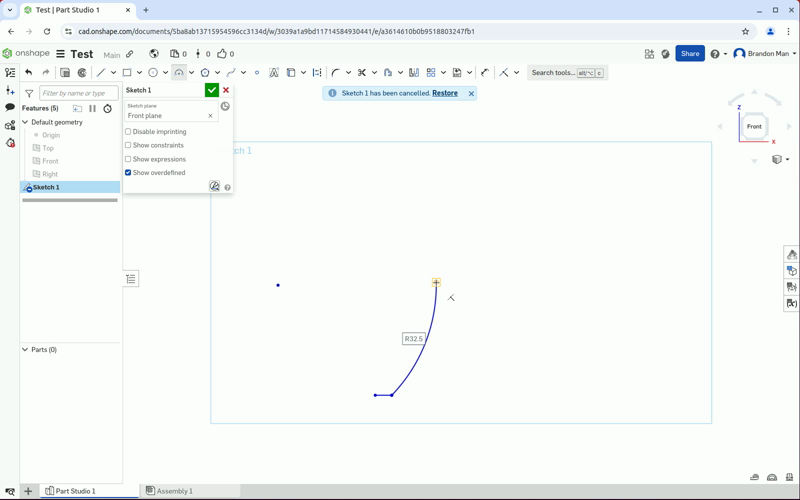
click(436, 282)
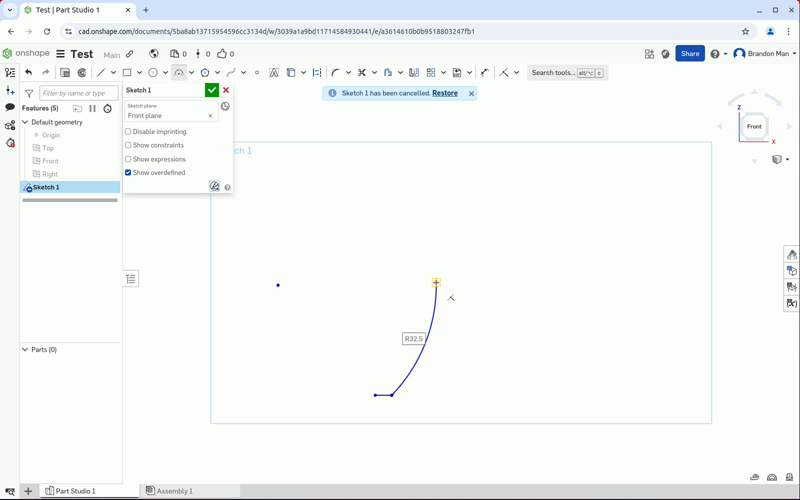
key_down(shift)
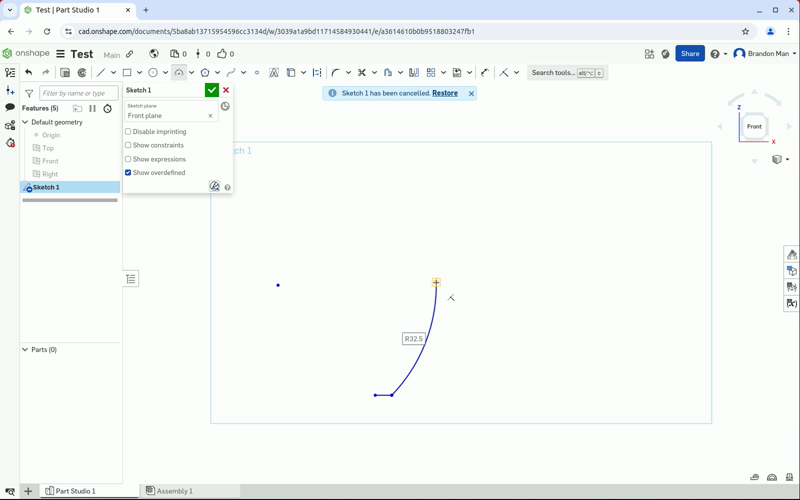
mouse_move(483, 171)
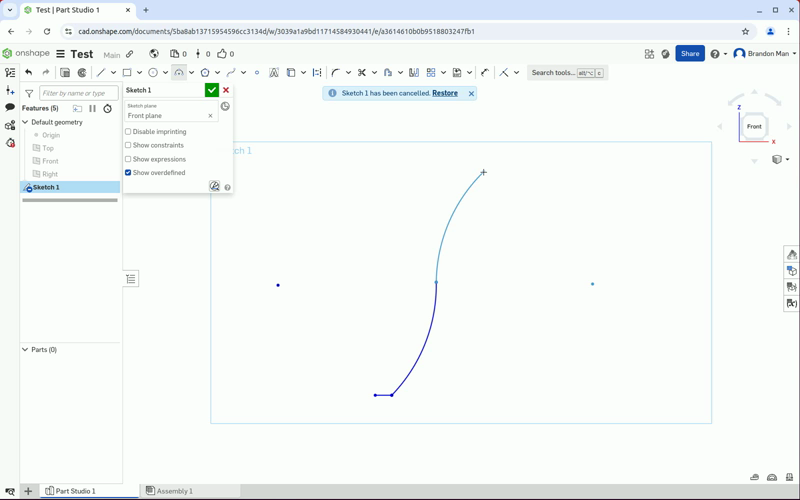
click(483, 171)
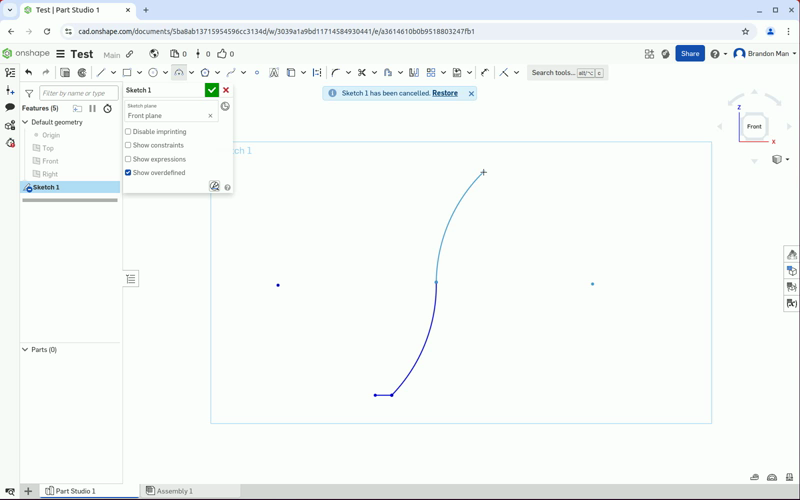
mouse_move(449, 222)
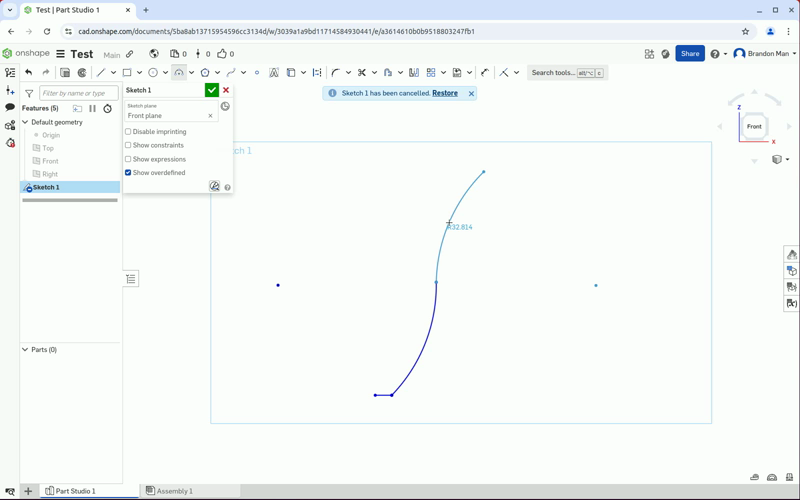
click(449, 222)
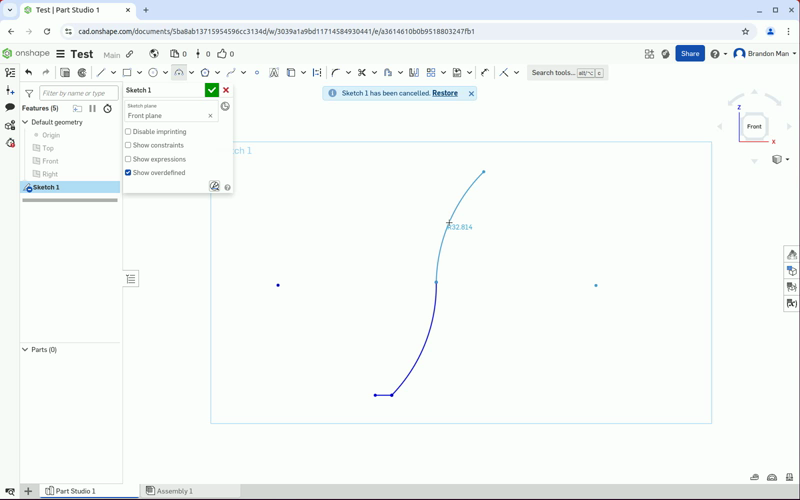
key_up(shift)
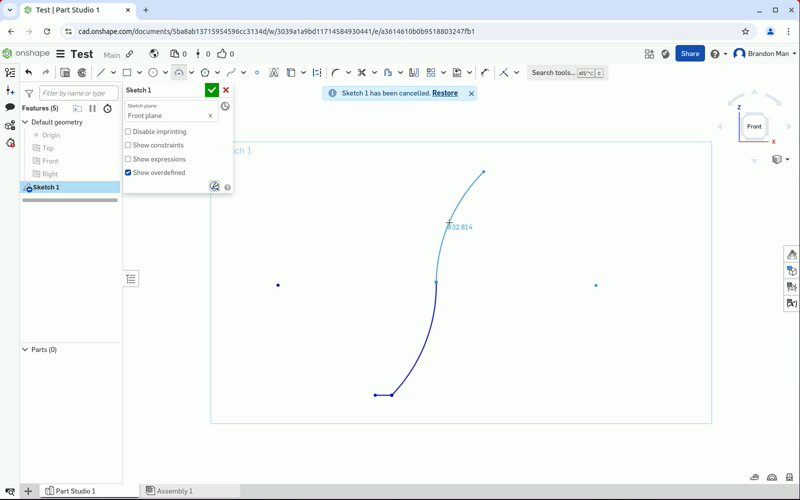
key(esc)
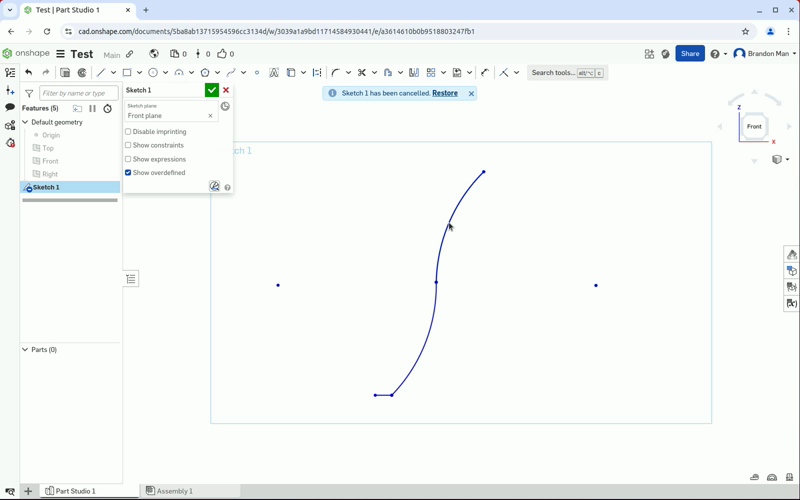
key(l)
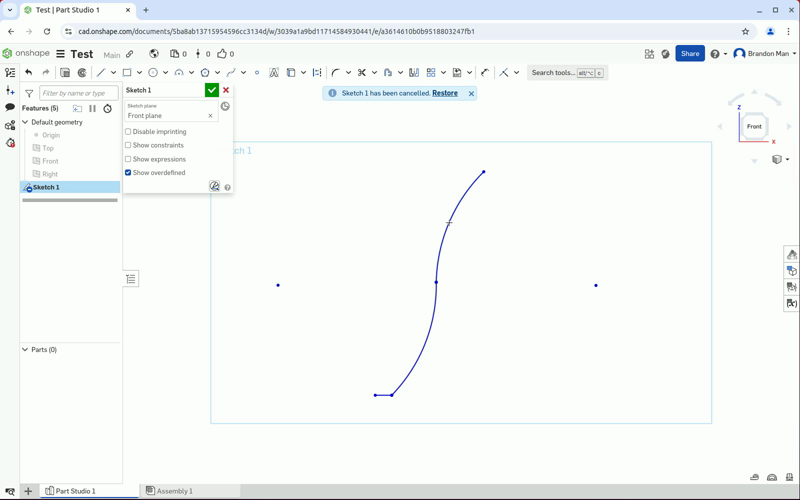
mouse_move(483, 171)
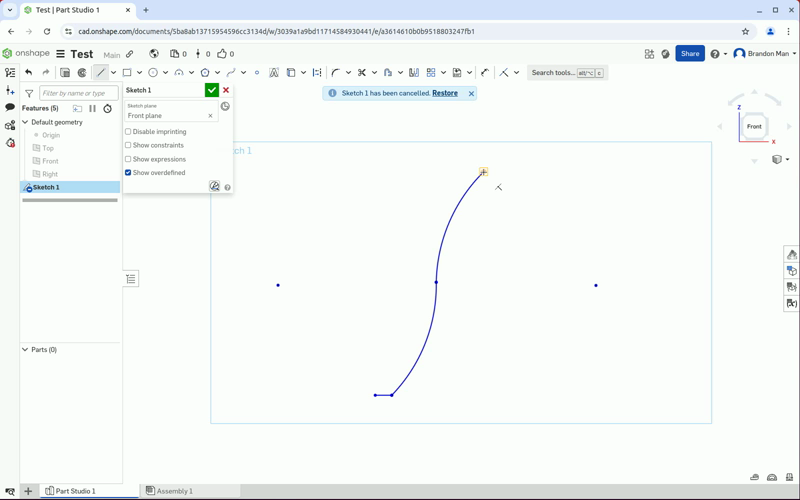
click(483, 171)
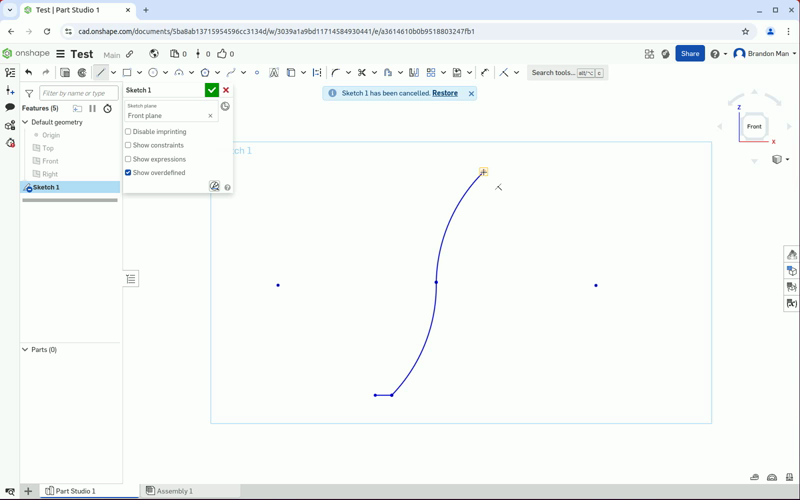
key_down(shift)
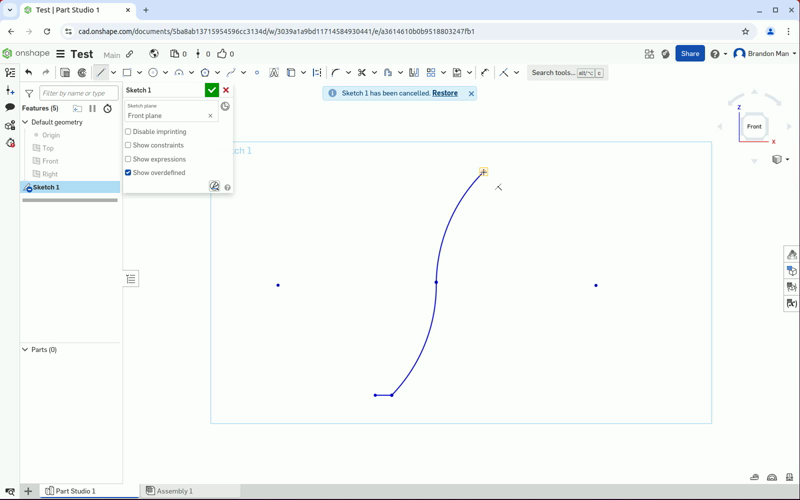
mouse_move(513, 171)
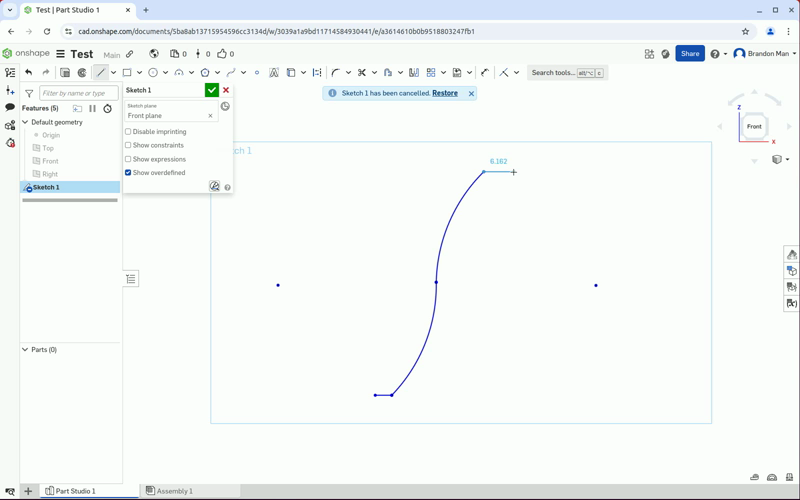
mouse_move(467, 171)
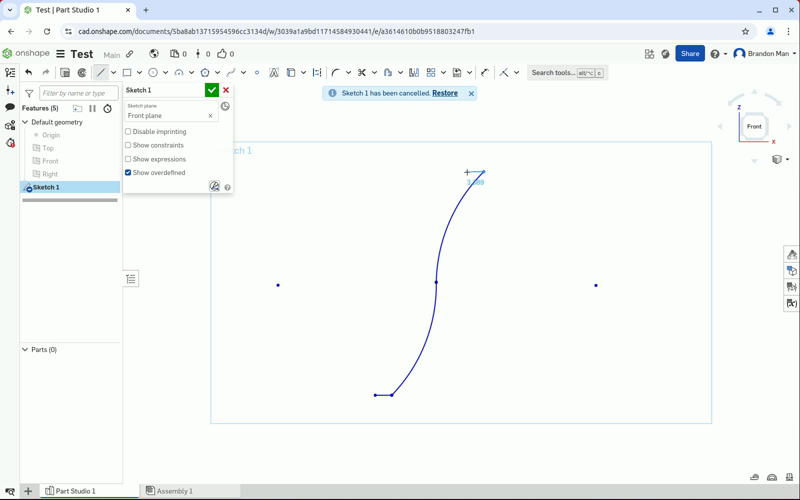
click(467, 171)
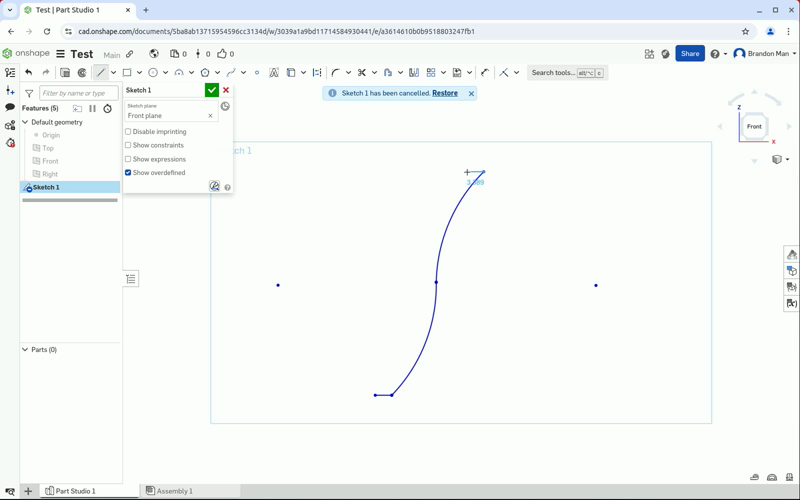
key_up(shift)
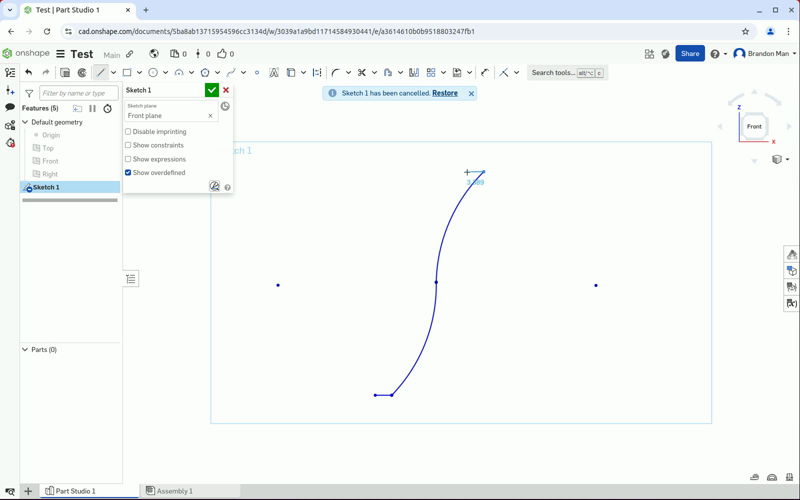
key(esc)
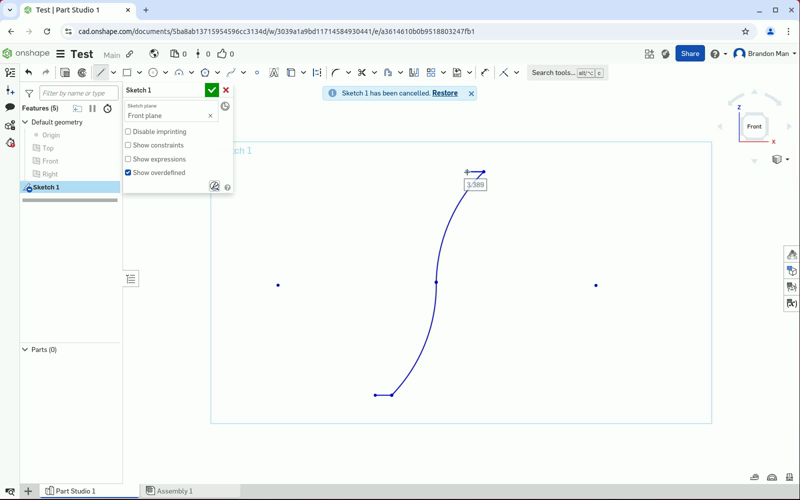
key(a)
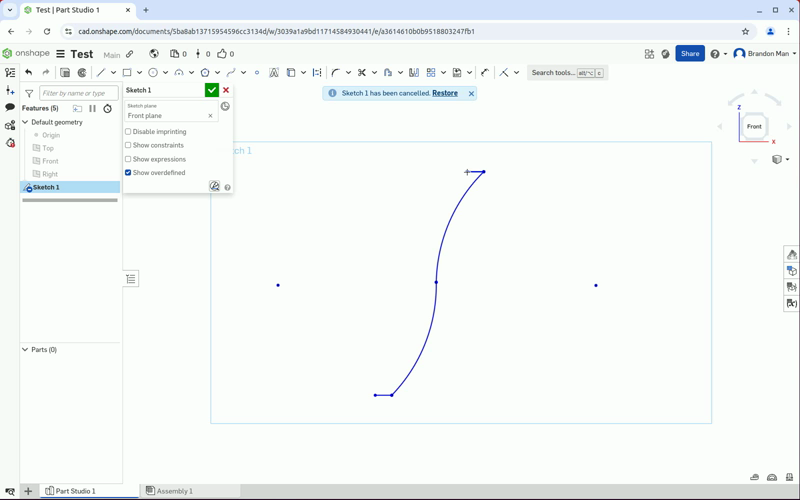
mouse_move(467, 171)
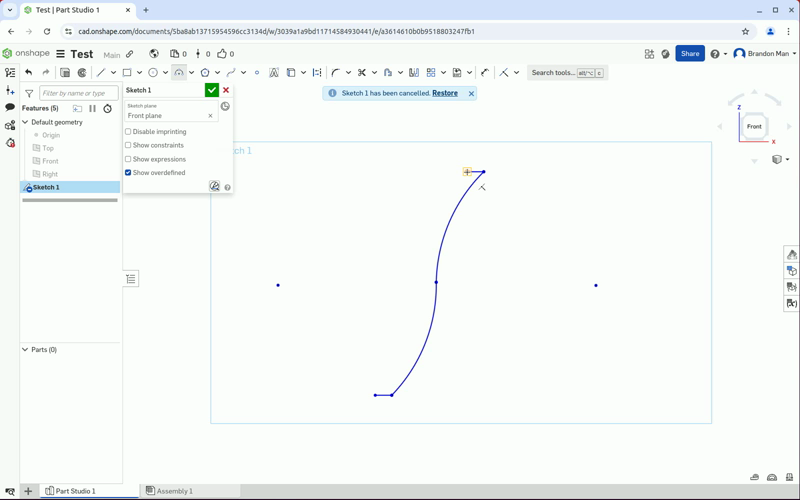
click(467, 171)
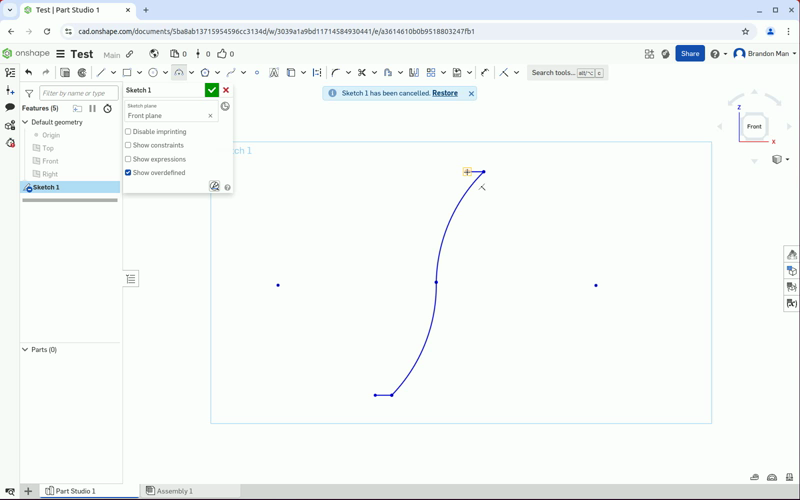
key_down(shift)
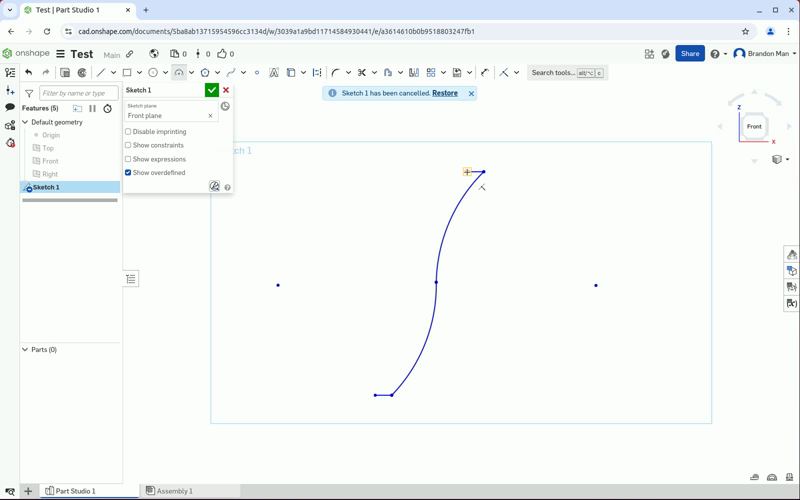
mouse_move(419, 284)
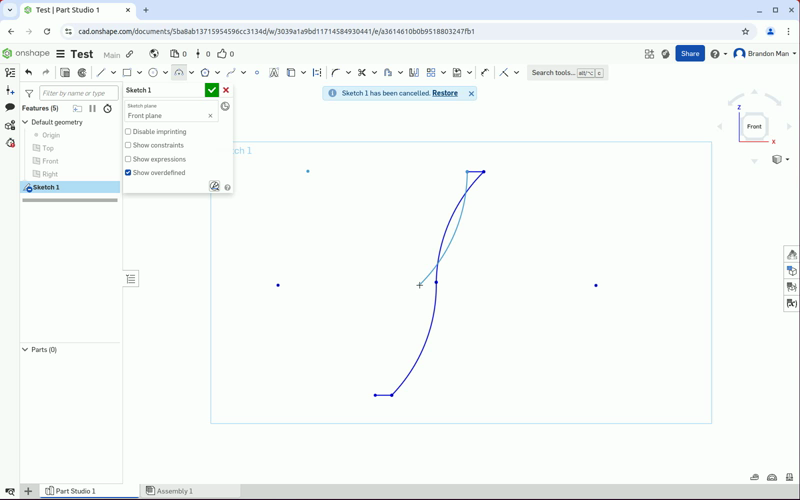
click(419, 284)
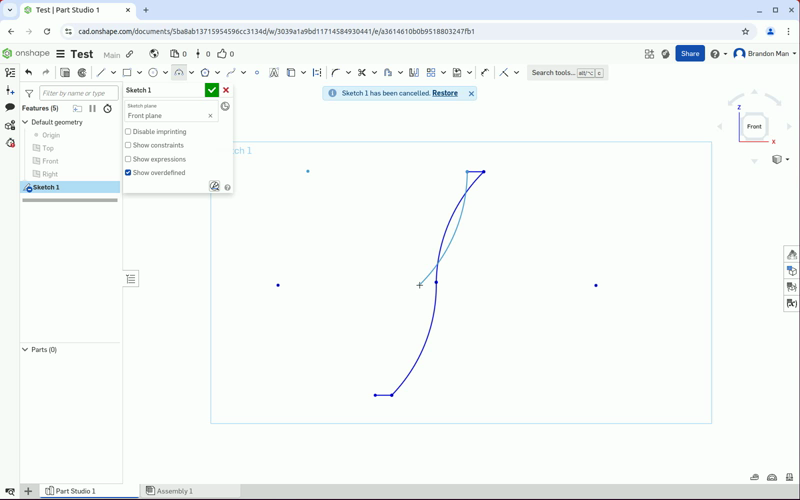
mouse_move(432, 223)
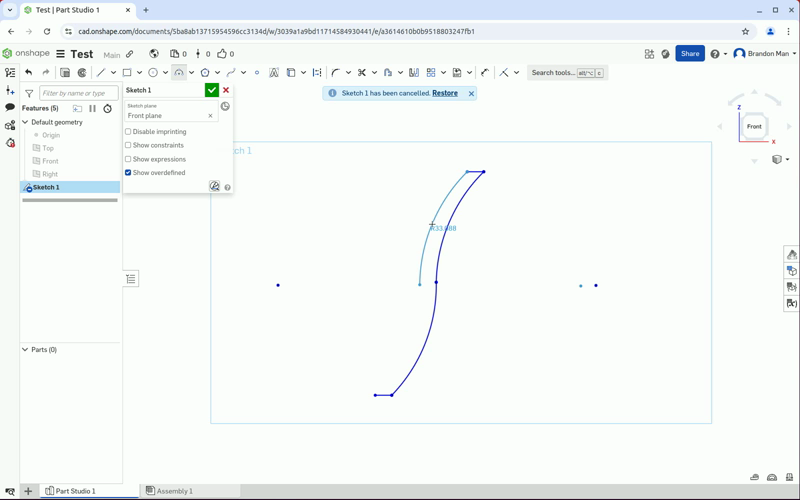
click(432, 223)
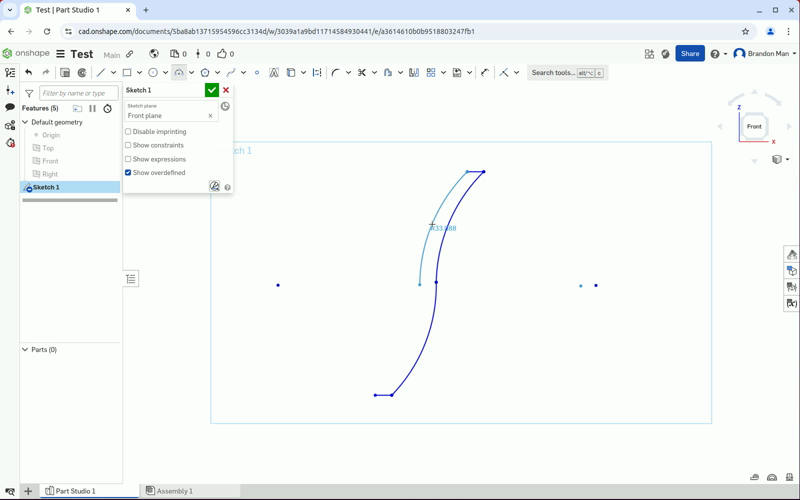
key_up(shift)
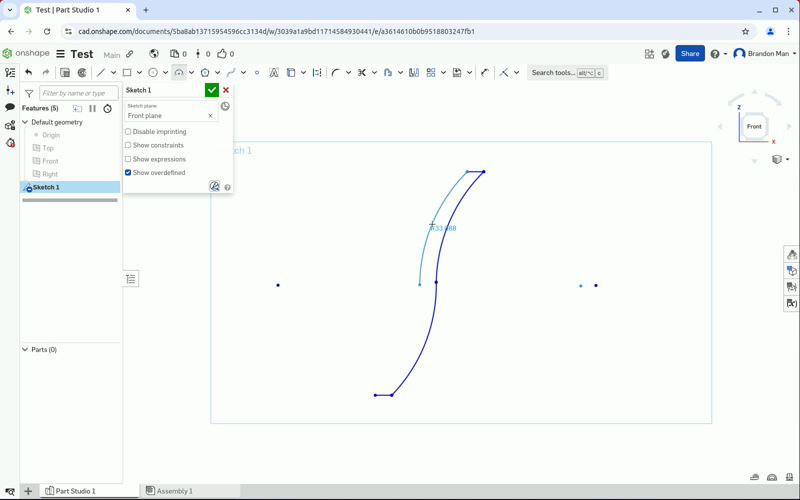
mouse_move(419, 284)
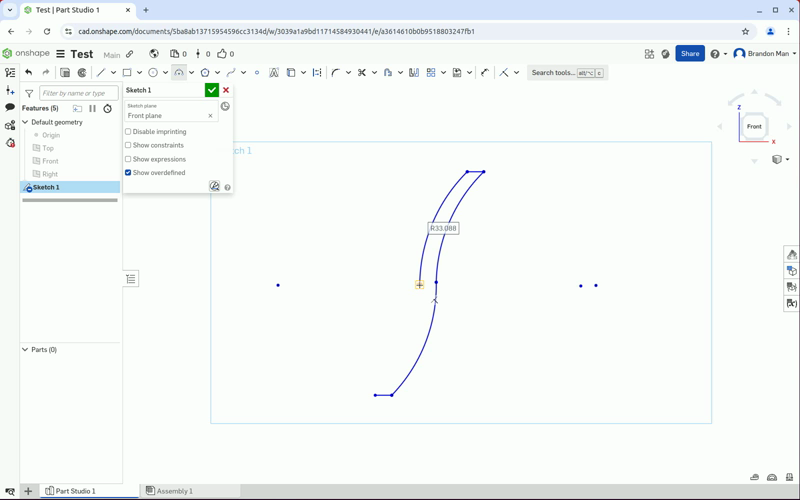
click(419, 284)
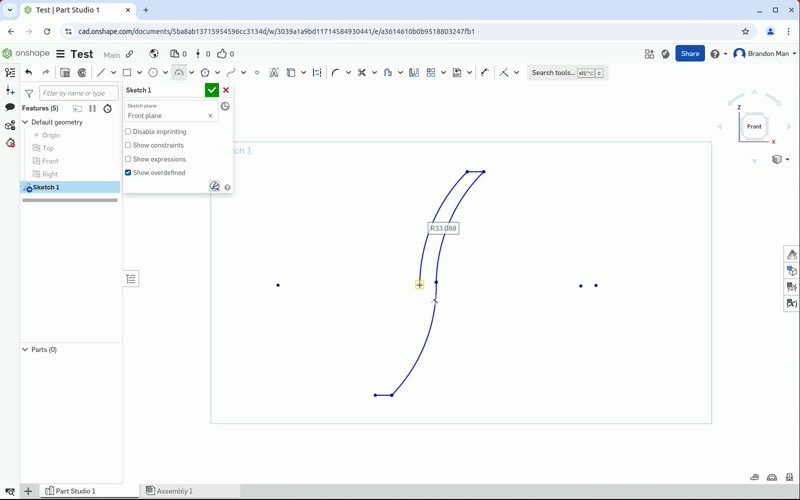
mouse_move(375, 395)
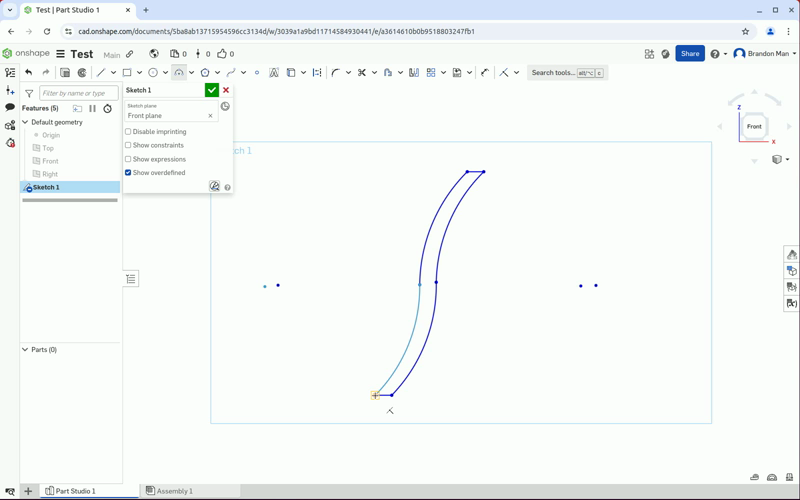
click(375, 395)
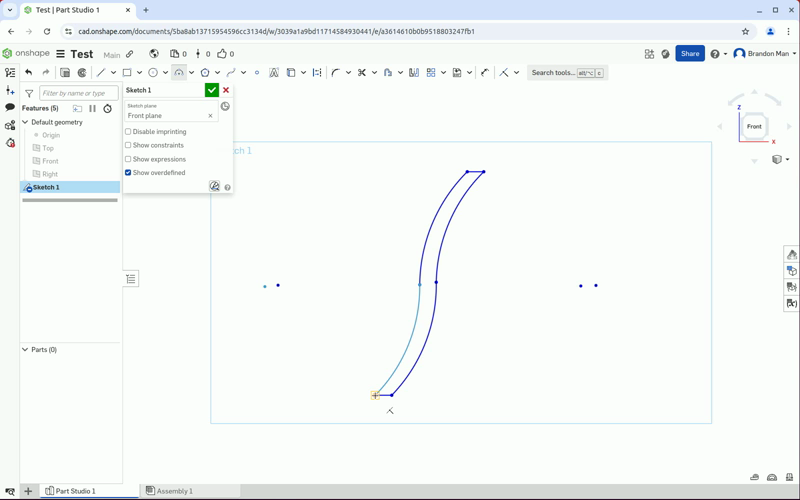
key_down(shift)
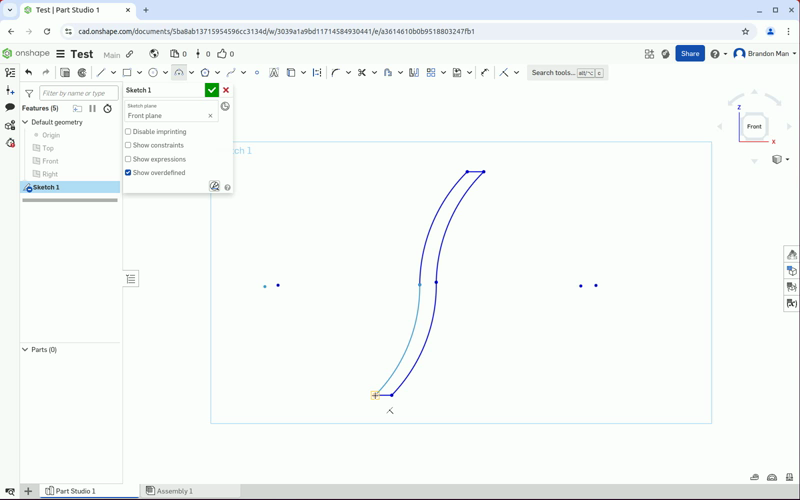
mouse_move(408, 344)
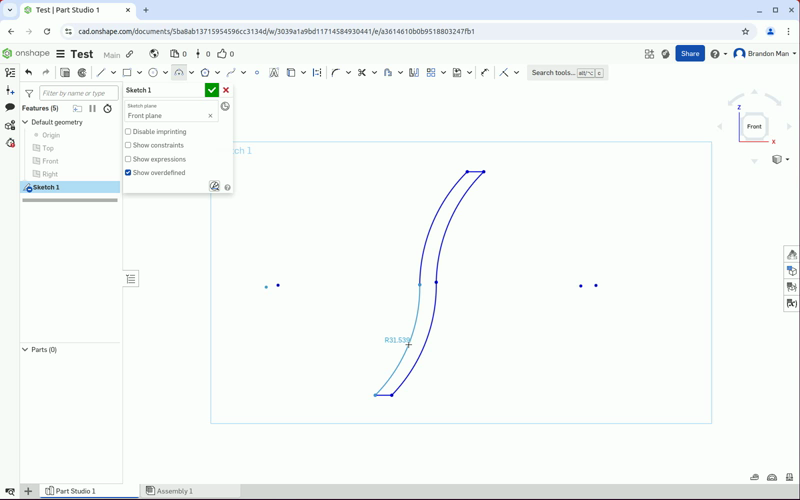
click(408, 344)
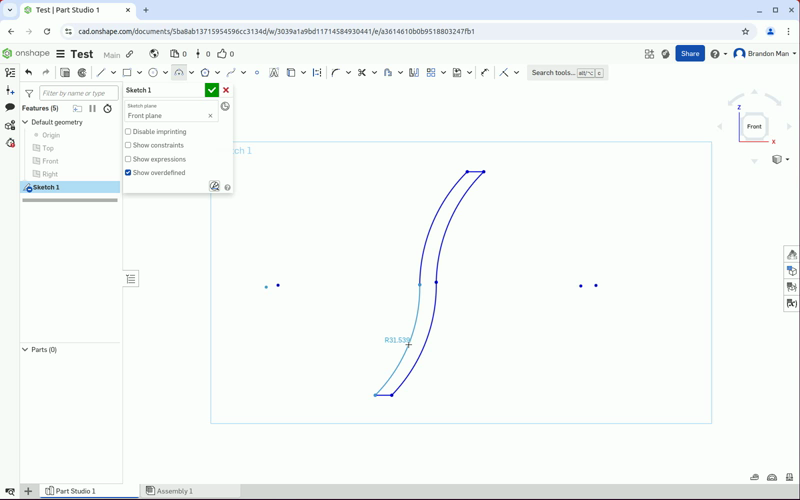
key_up(shift)
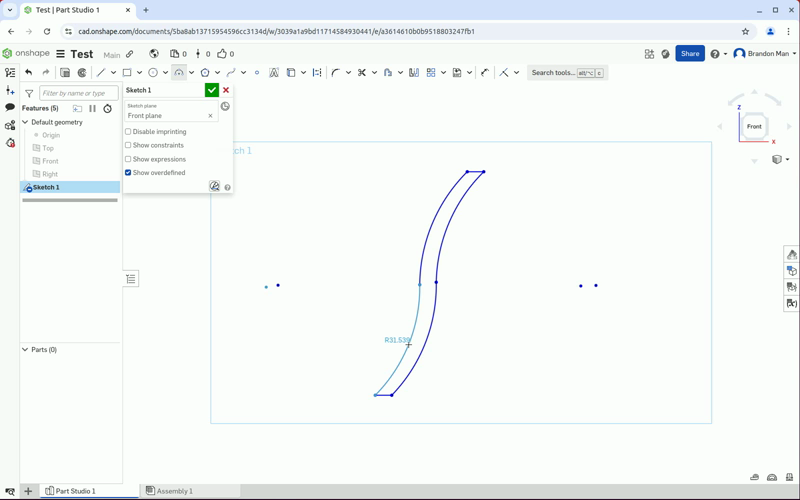
key(esc)
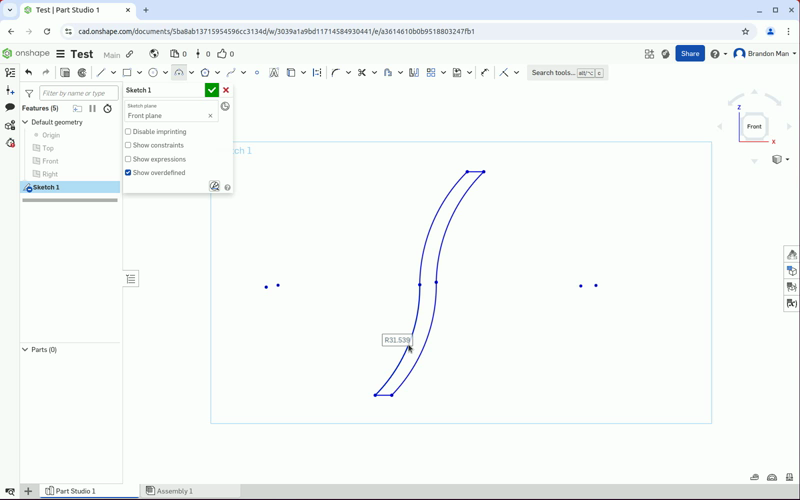
mouse_move(442, 212)
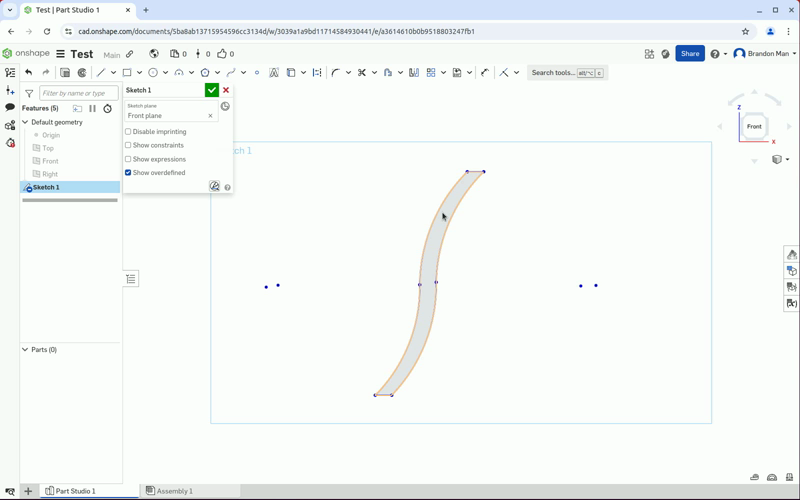
click(442, 212)
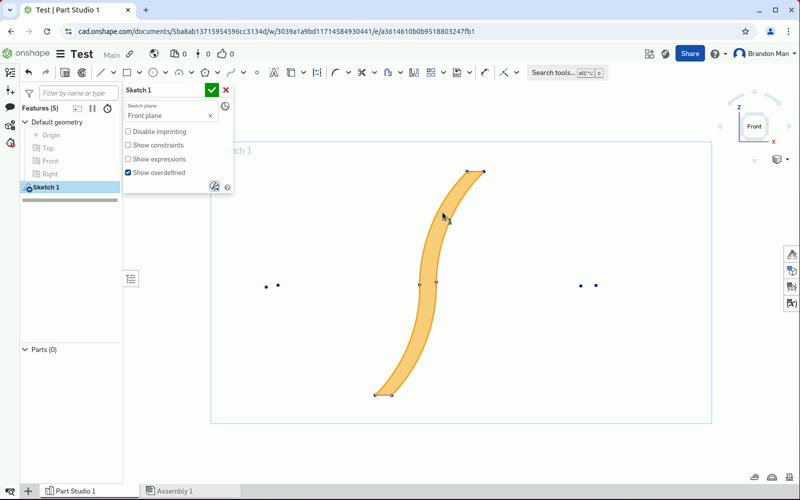
mouse_move(73, 352)
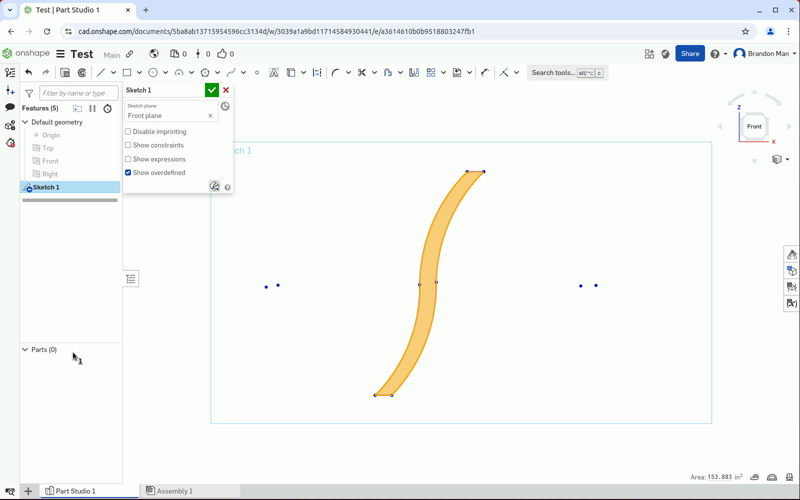
key(shift+y)
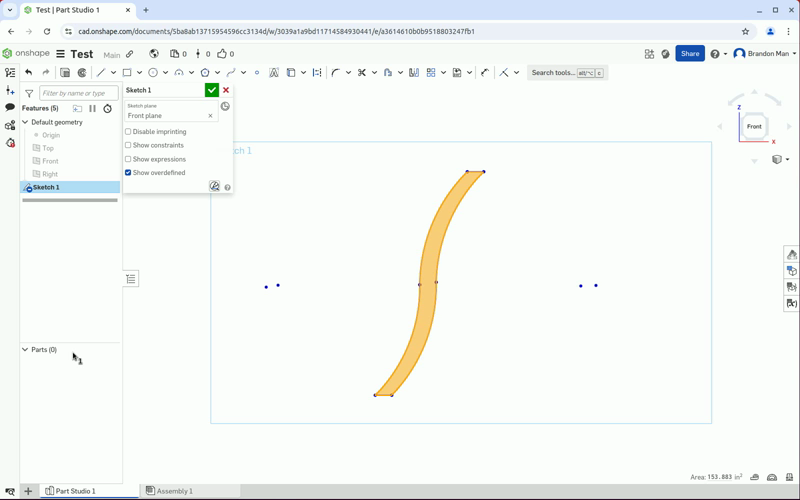
key(shift+e)
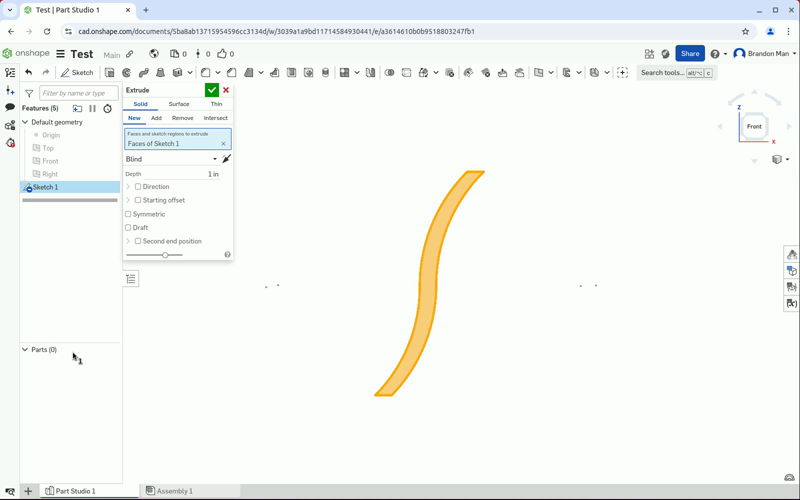
mouse_move(143, 106)
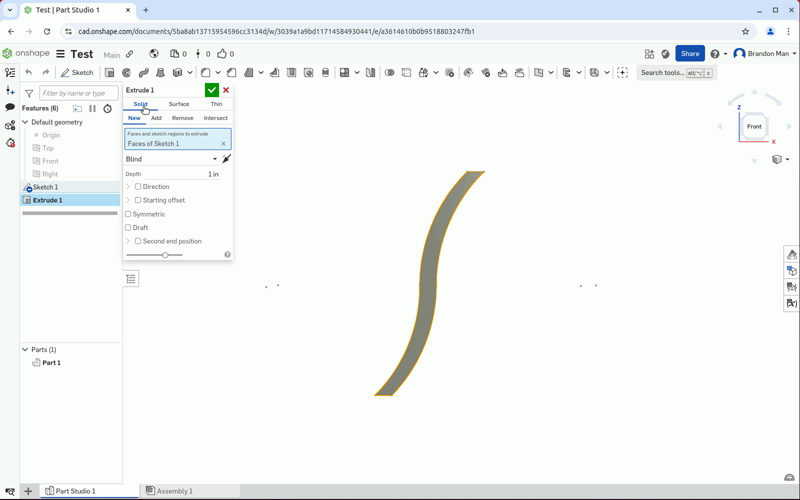
click(143, 106)
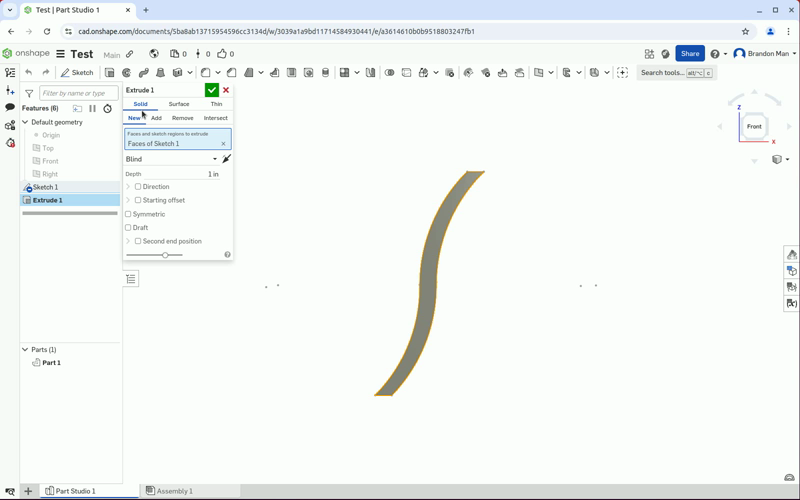
mouse_move(137, 120)
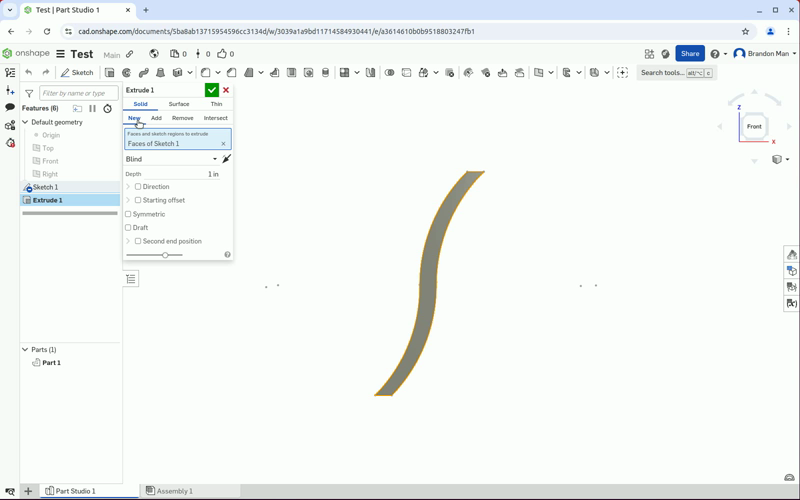
click(137, 120)
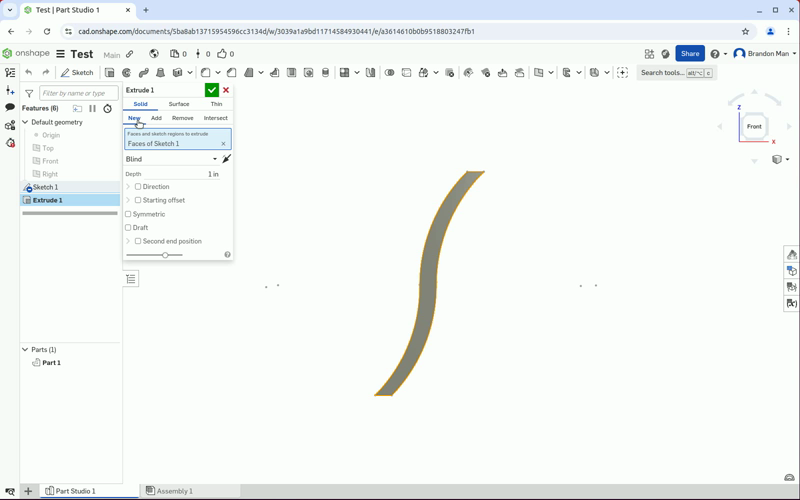
key(tab, 4)
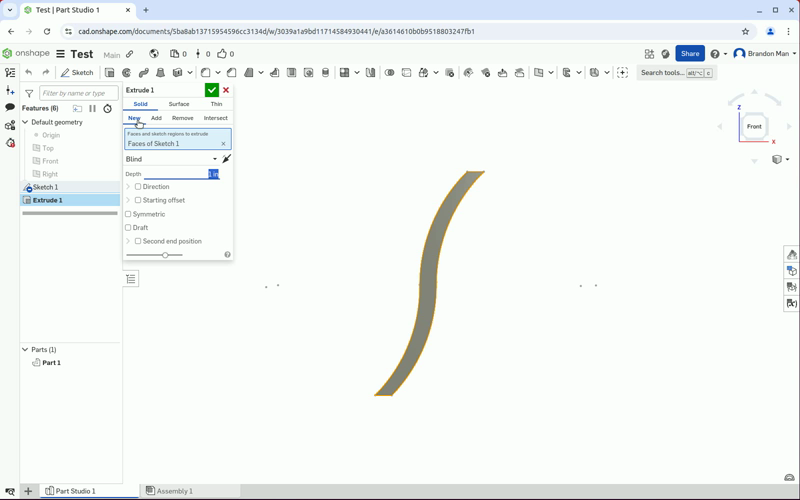
text(6.499)
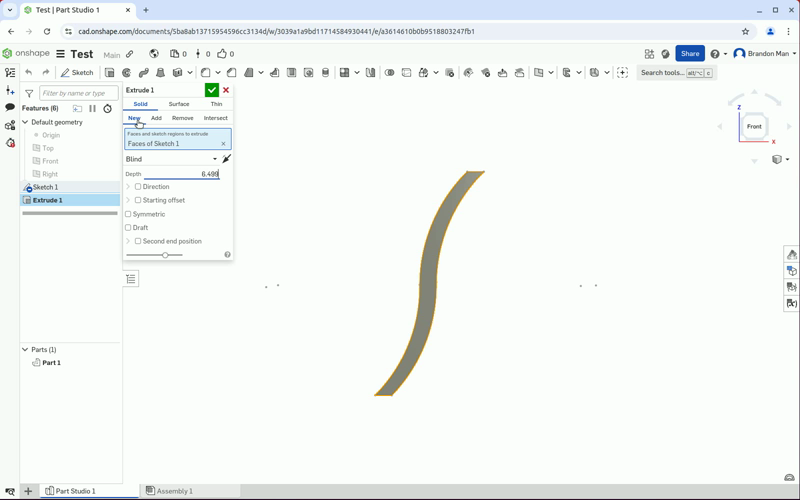
key(enter)
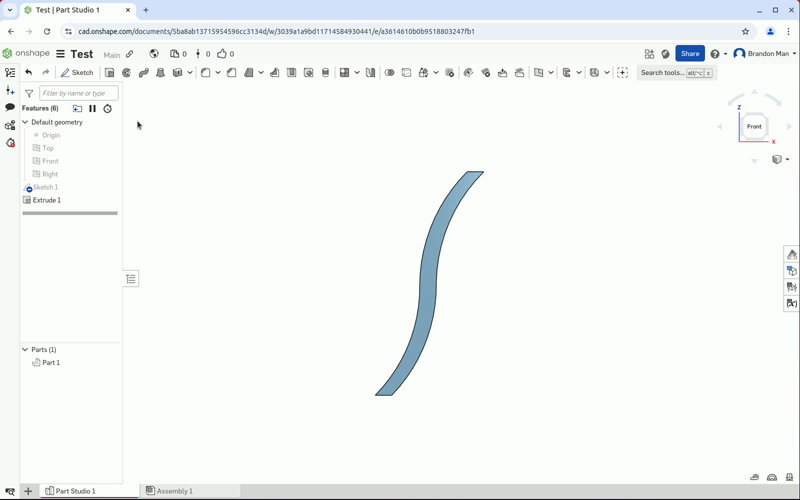
key(shift+h)
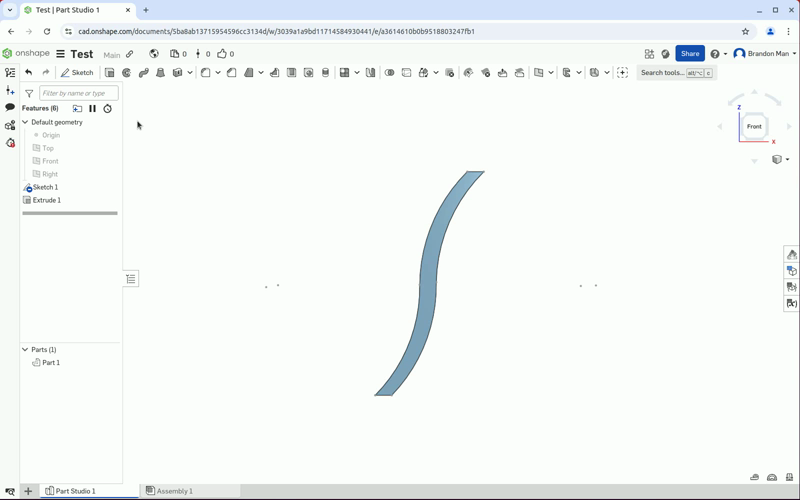
key(shift+h)
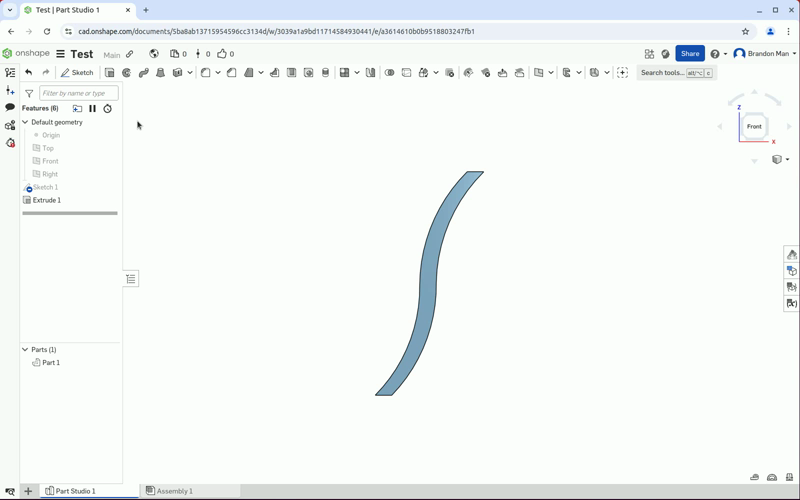
mouse_move(73, 189)
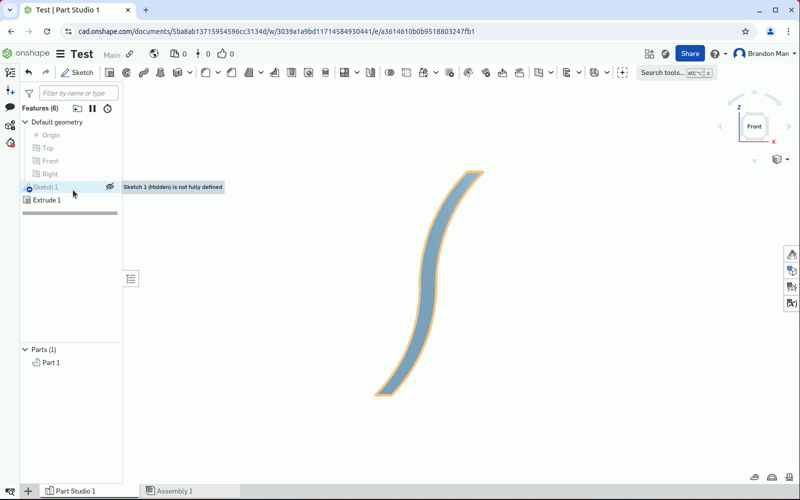
click(73, 189)
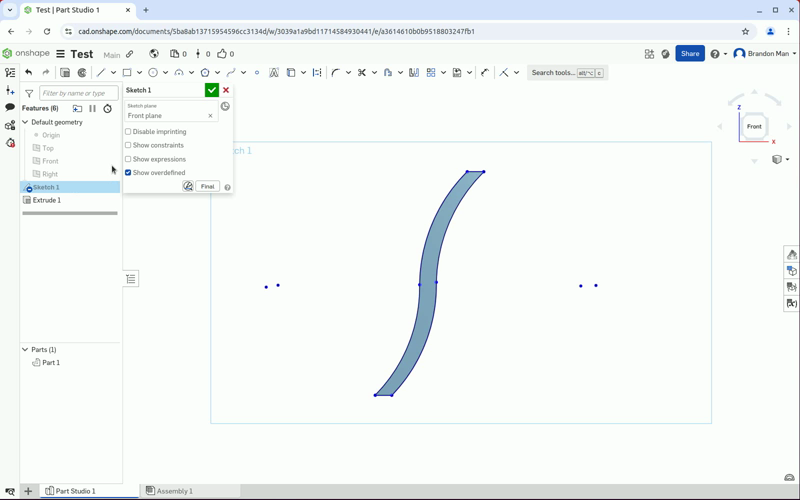
mouse_move(229, 92)
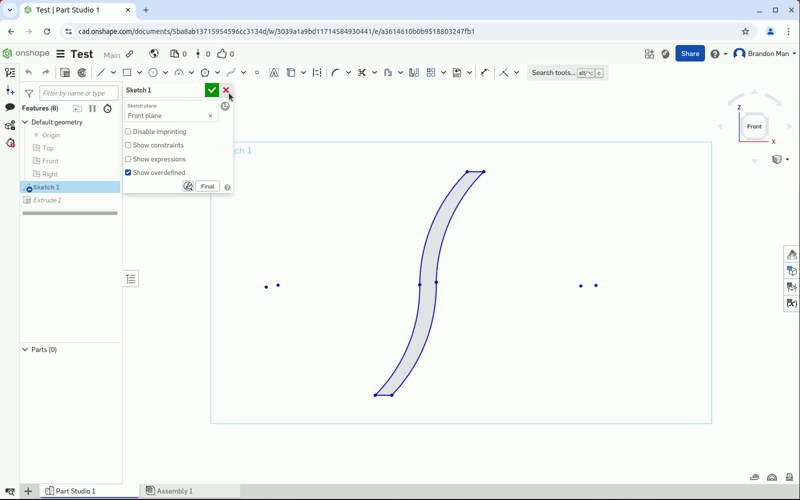
click(229, 92)
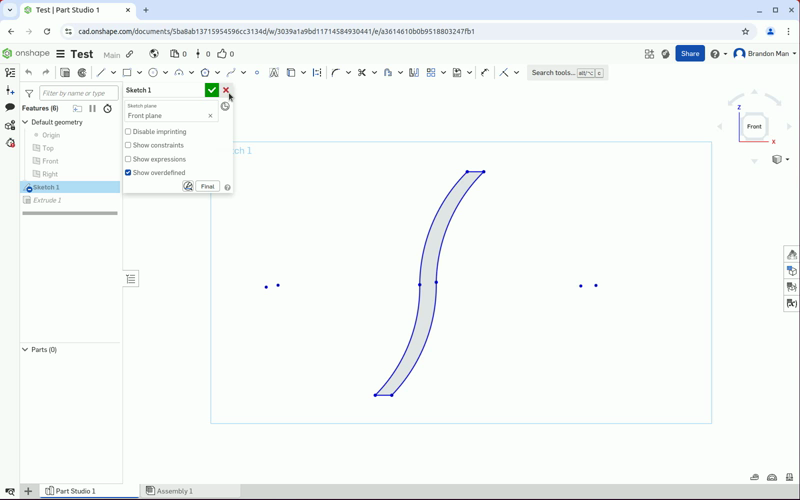
key(shift+s)
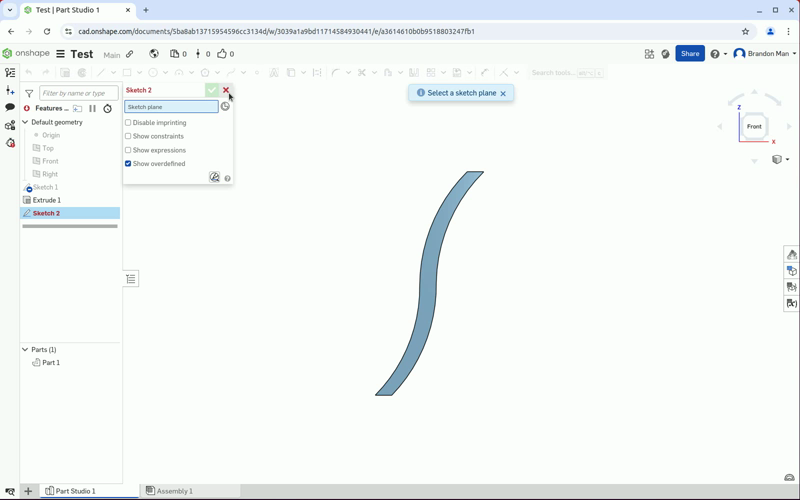
mouse_move(73, 163)
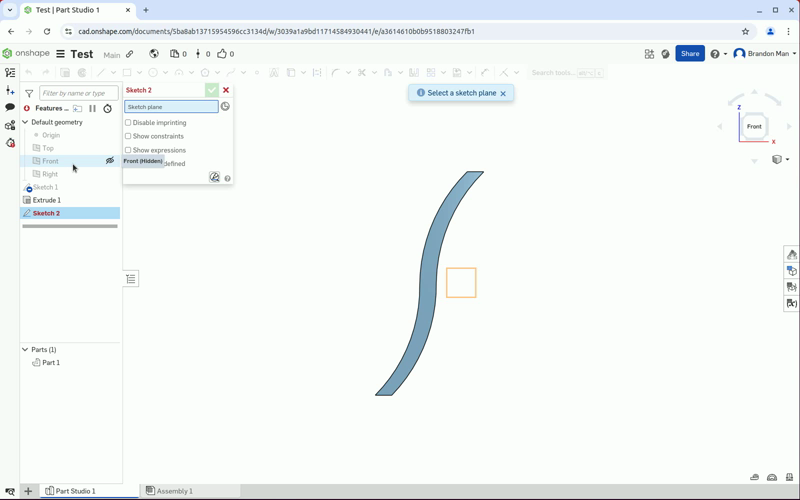
click(73, 163)
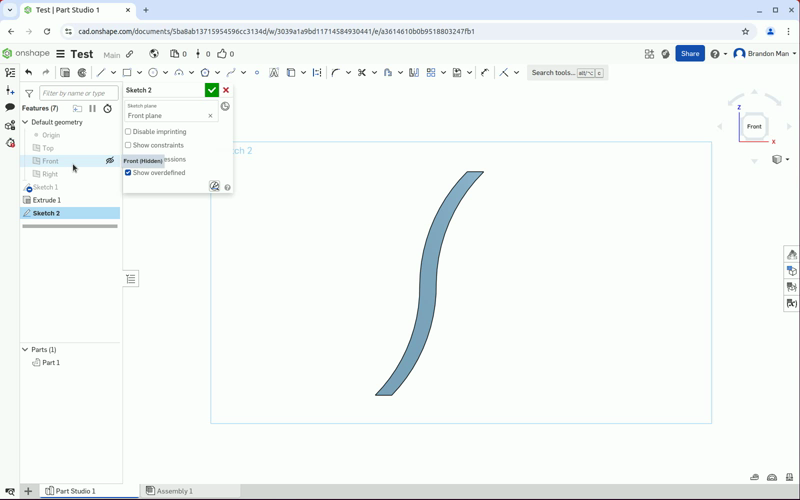
mouse_move(73, 352)
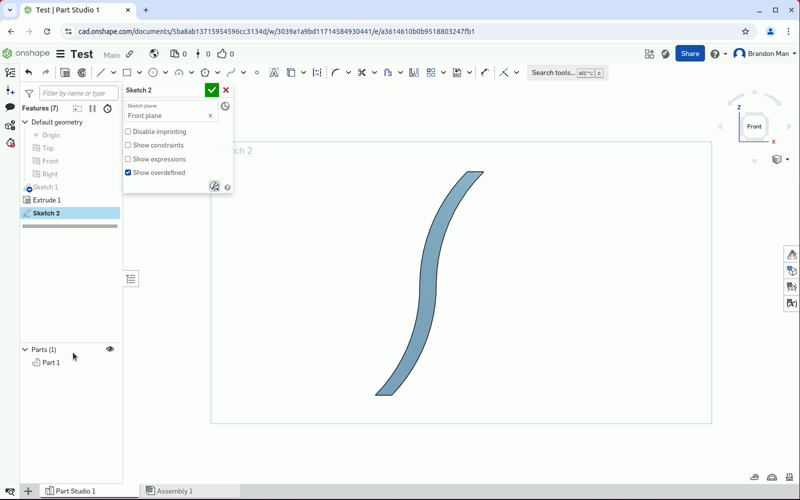
key(y)
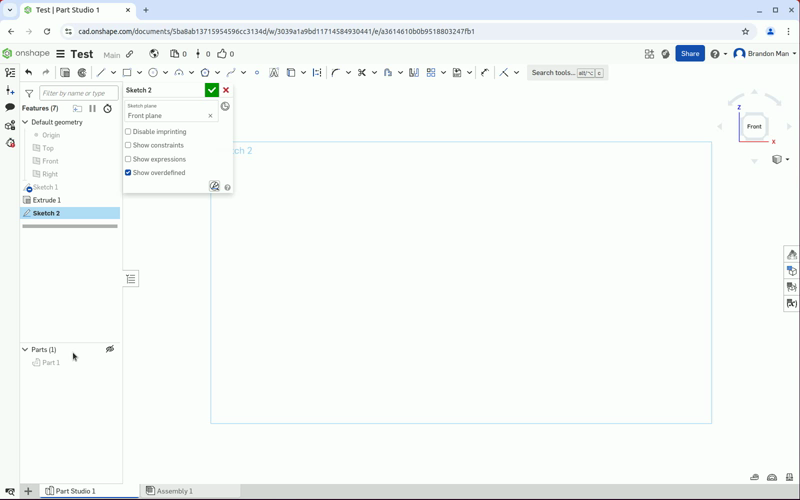
key(l)
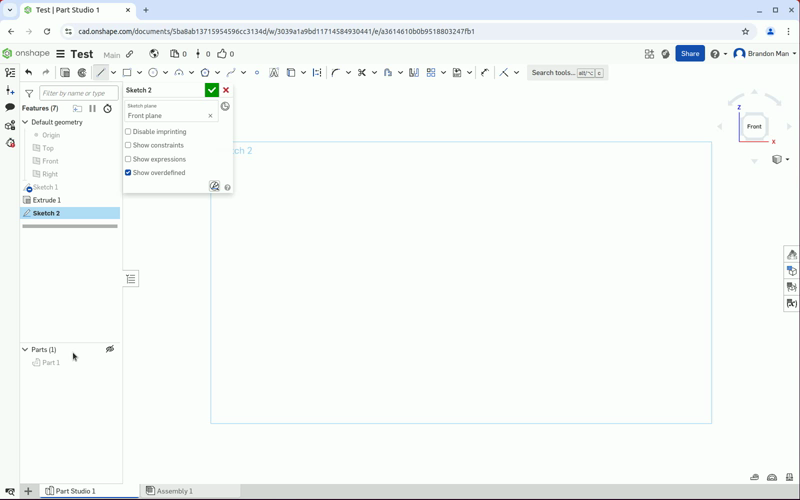
key_down(shift)
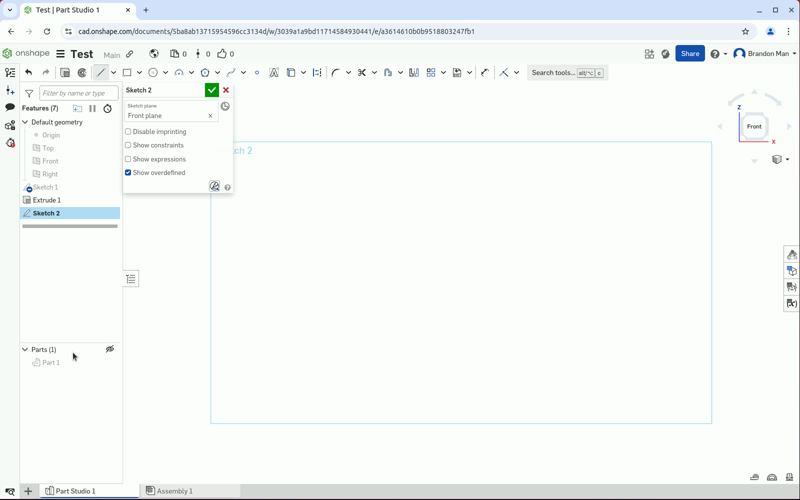
mouse_move(437, 394)
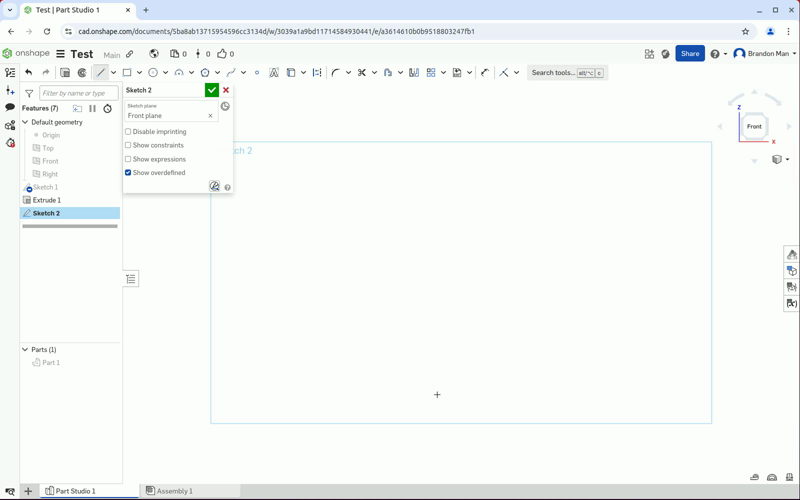
click(437, 394)
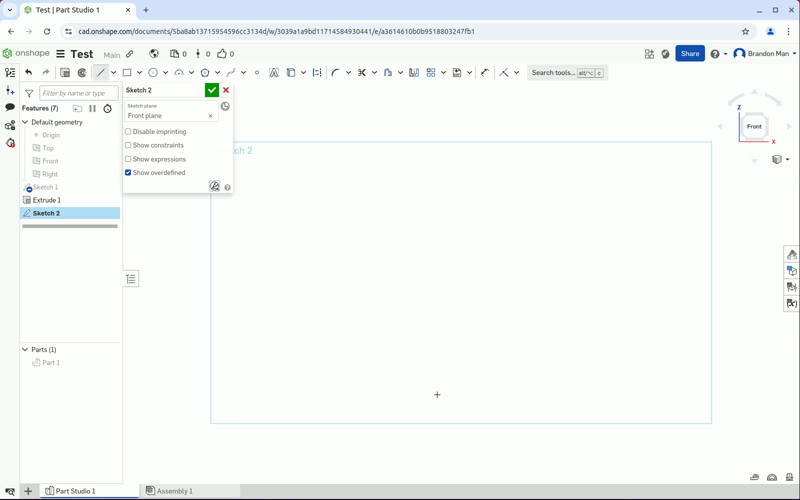
key_up(shift)
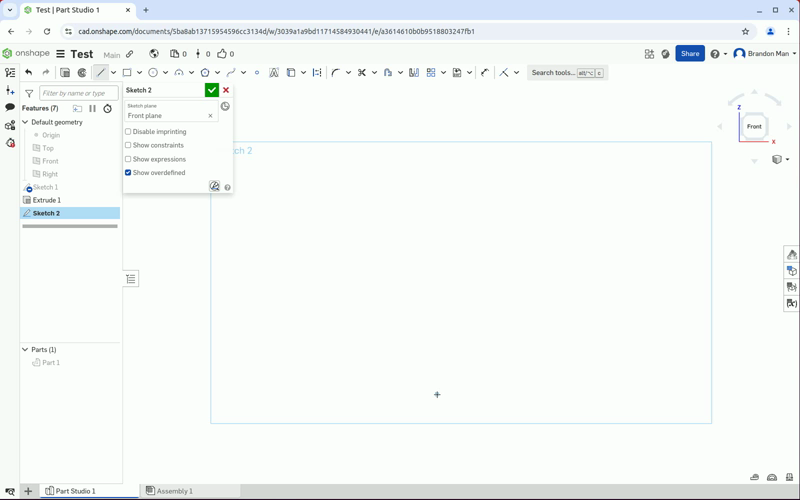
key_down(shift)
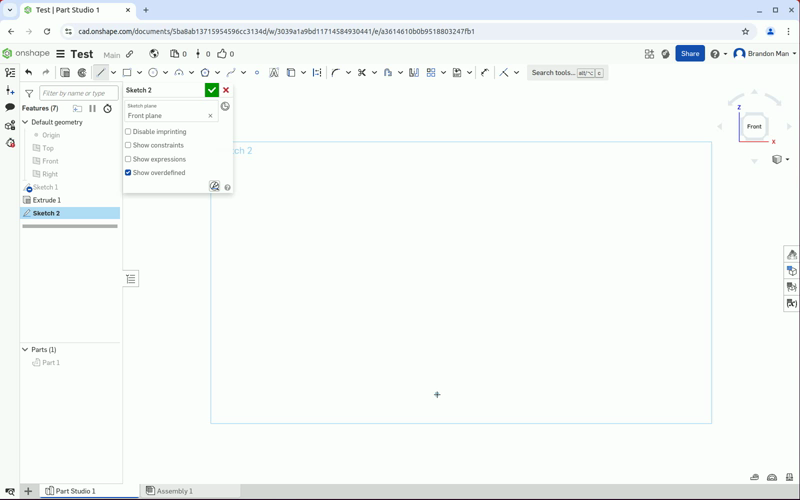
mouse_move(467, 394)
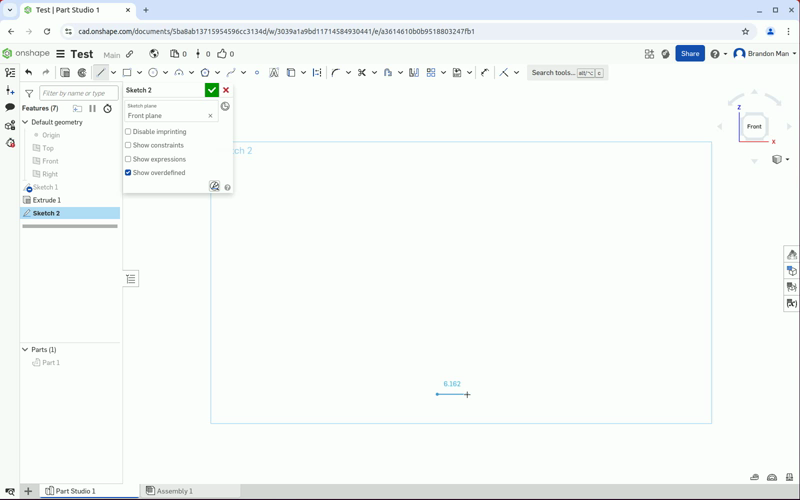
mouse_move(453, 394)
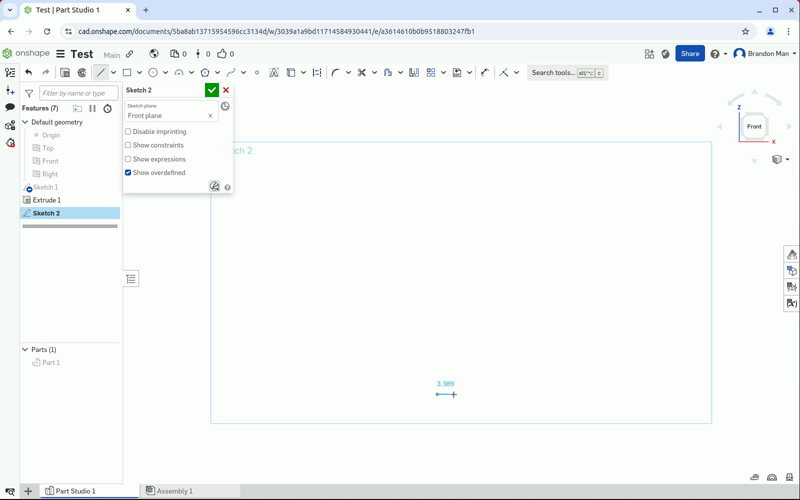
click(453, 394)
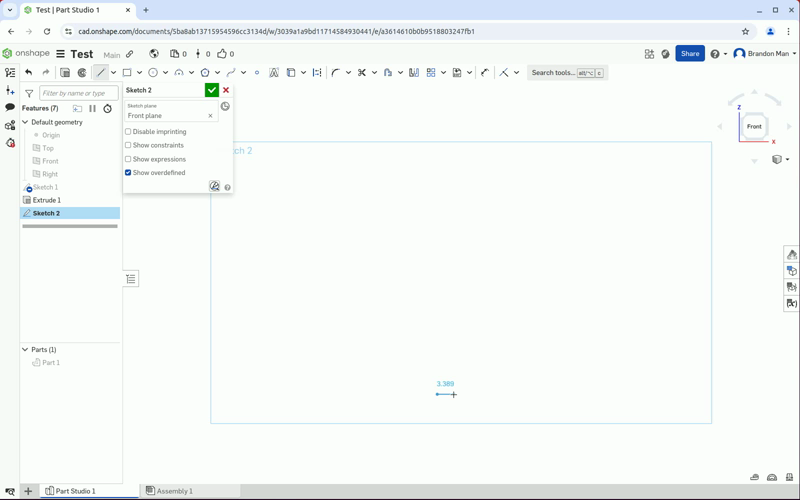
key_up(shift)
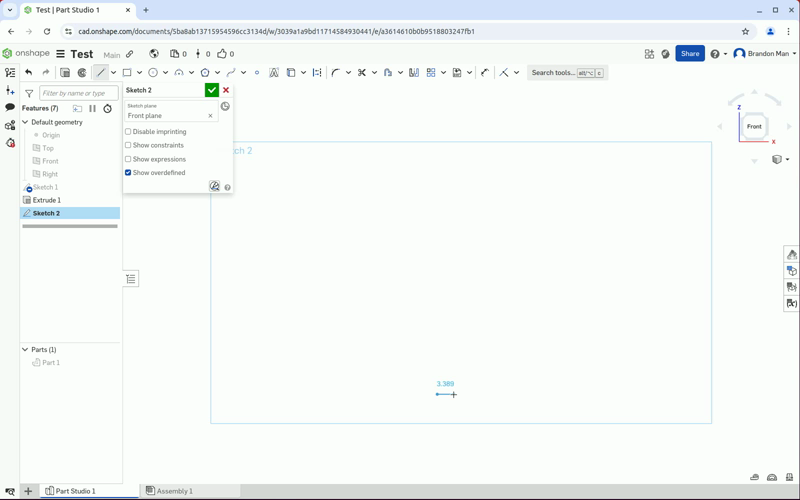
key(esc)
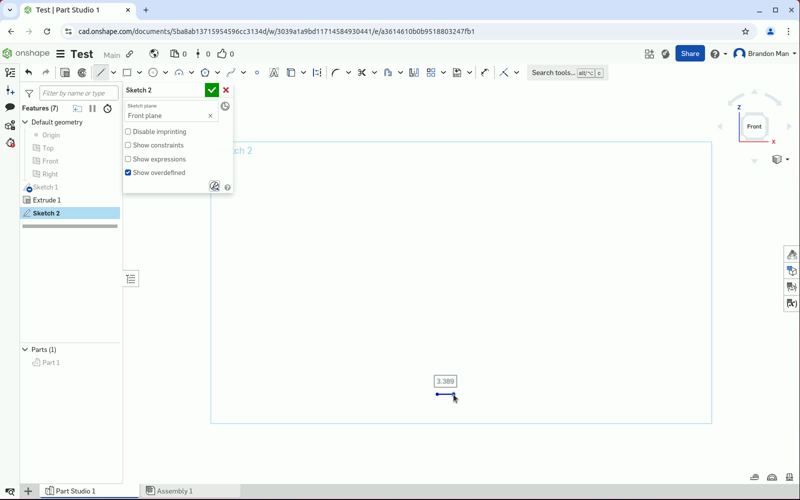
key(a)
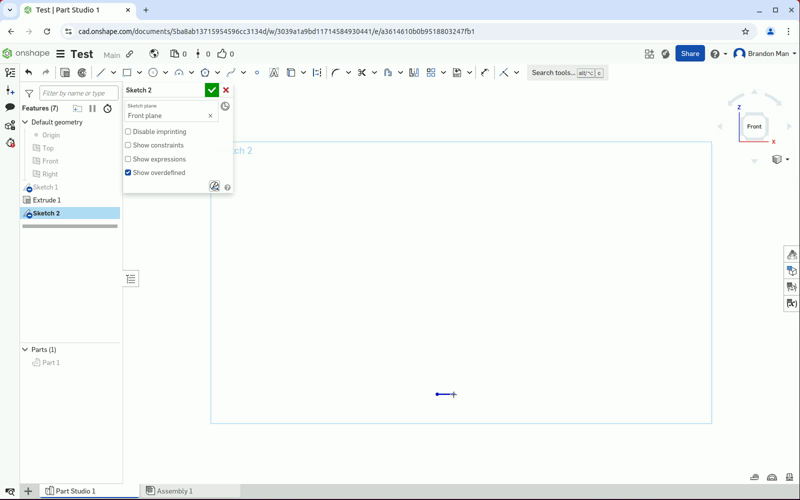
mouse_move(453, 394)
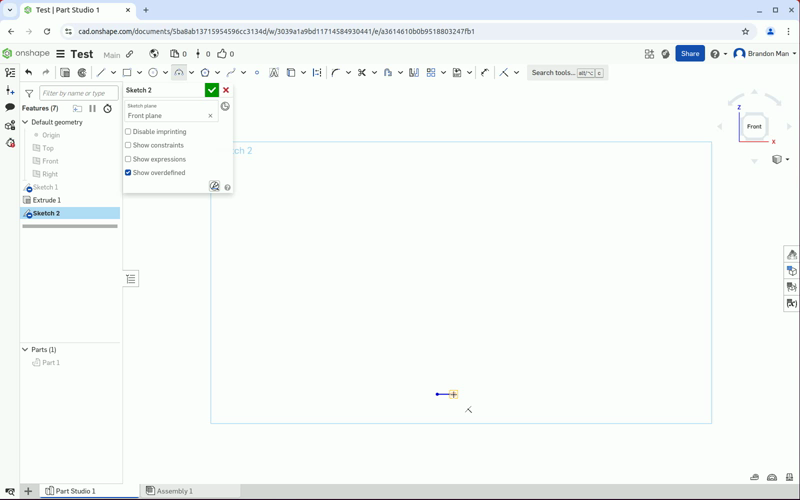
click(453, 394)
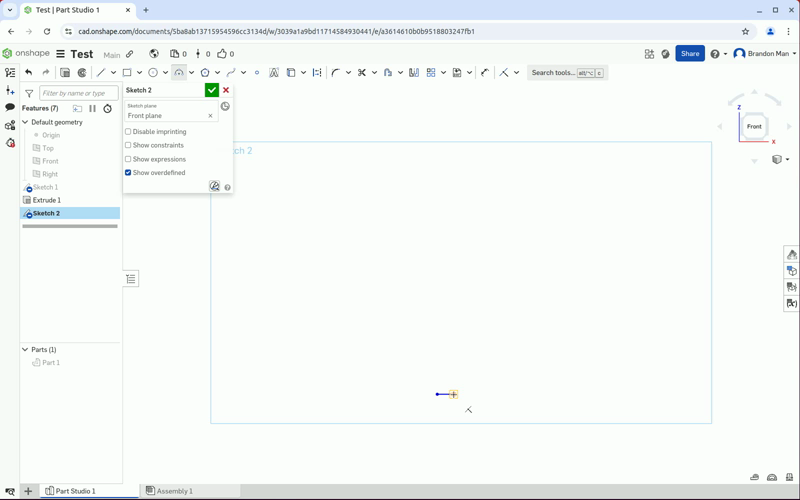
key_down(shift)
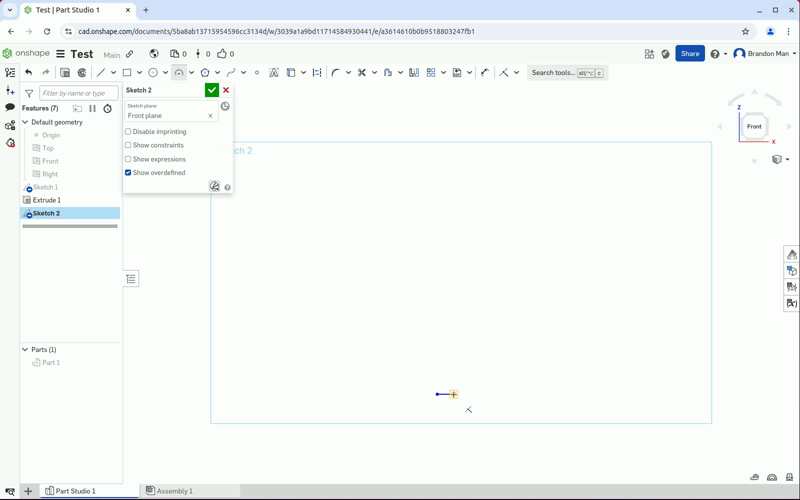
mouse_move(500, 284)
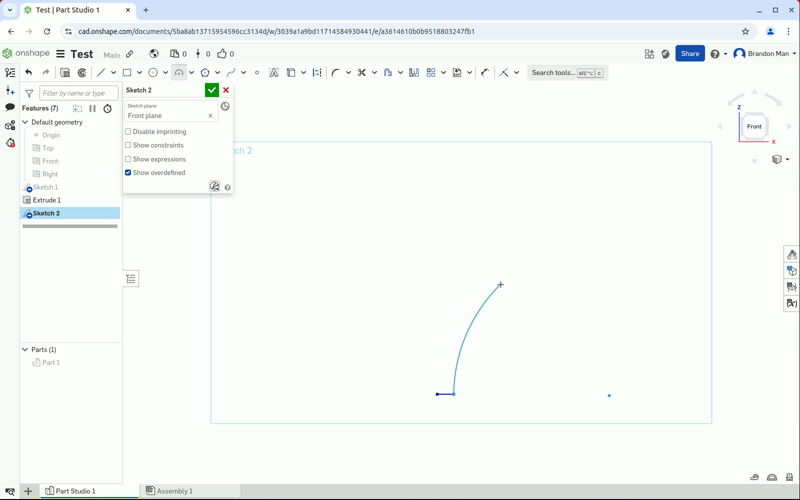
click(500, 284)
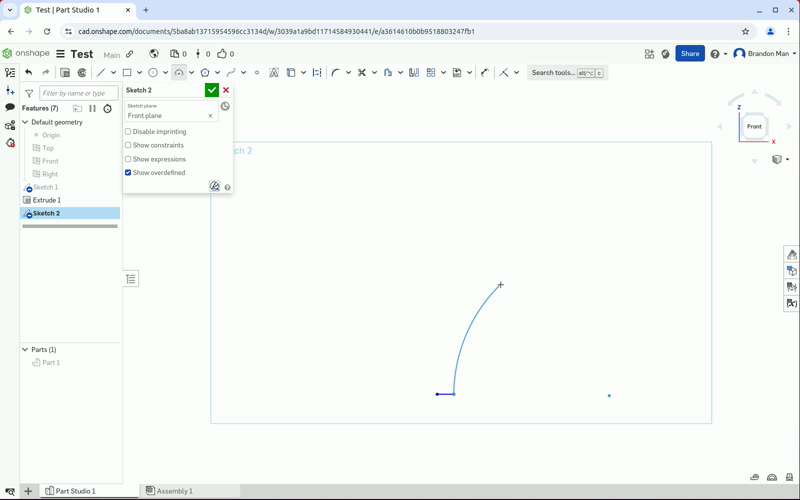
mouse_move(488, 343)
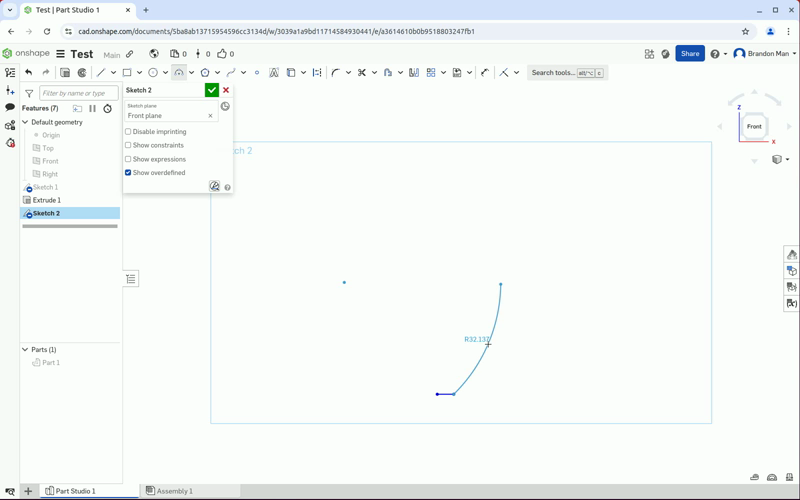
click(488, 343)
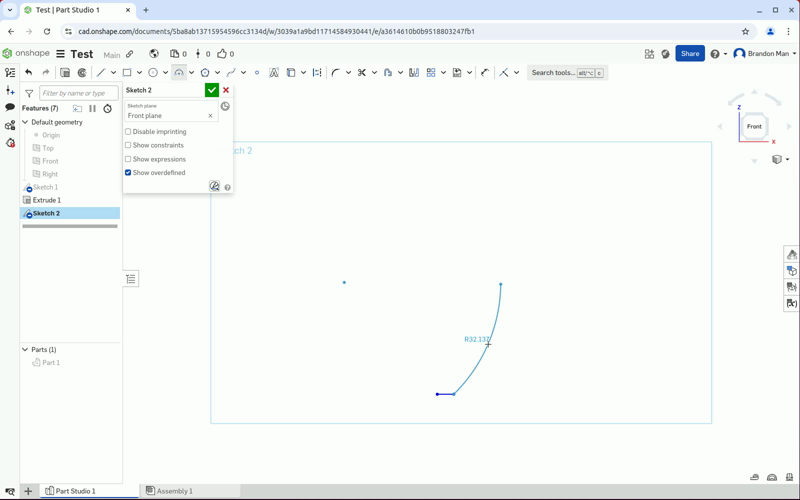
key_up(shift)
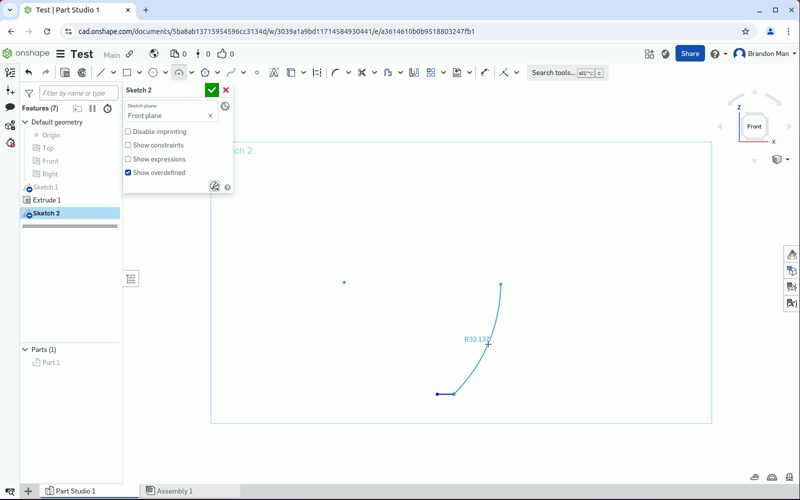
mouse_move(500, 284)
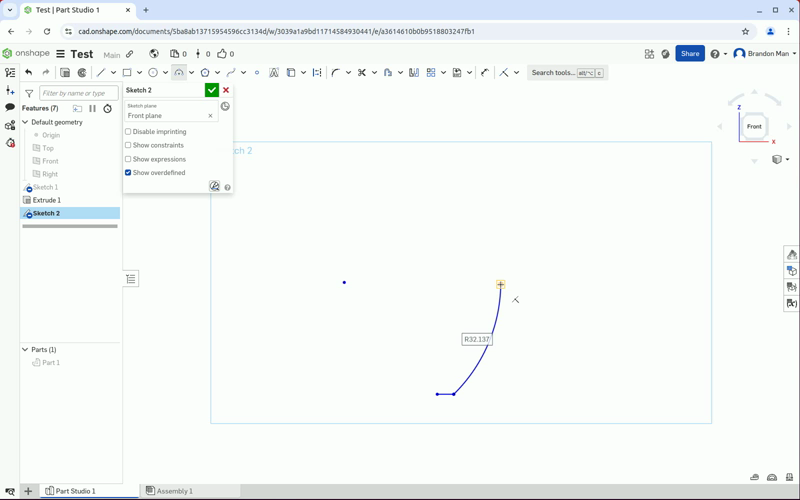
click(500, 284)
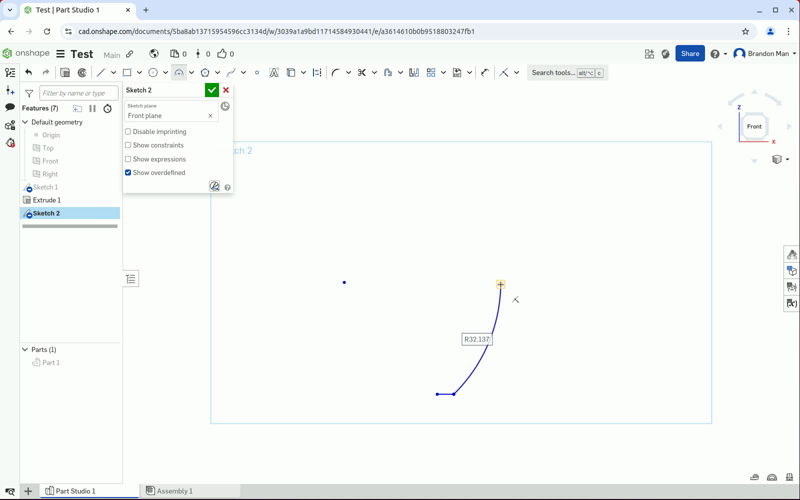
key_down(shift)
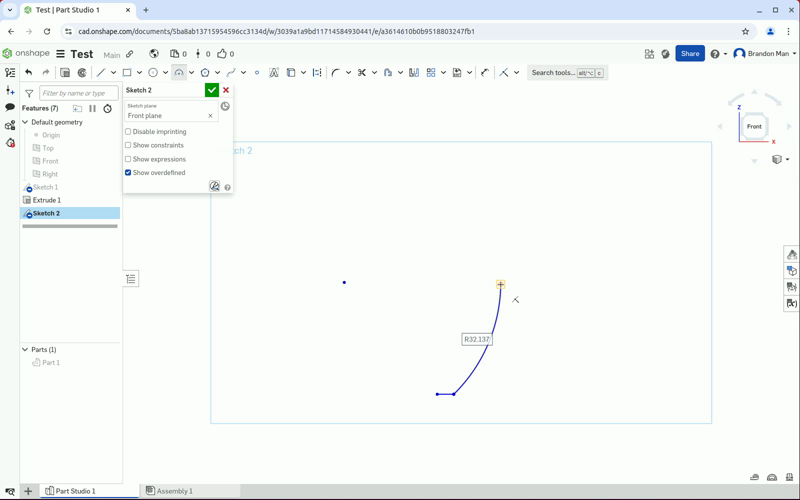
mouse_move(545, 171)
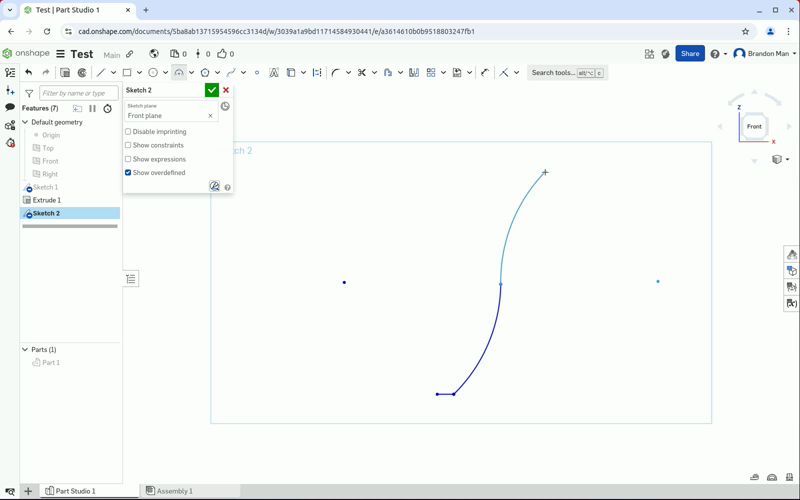
click(545, 171)
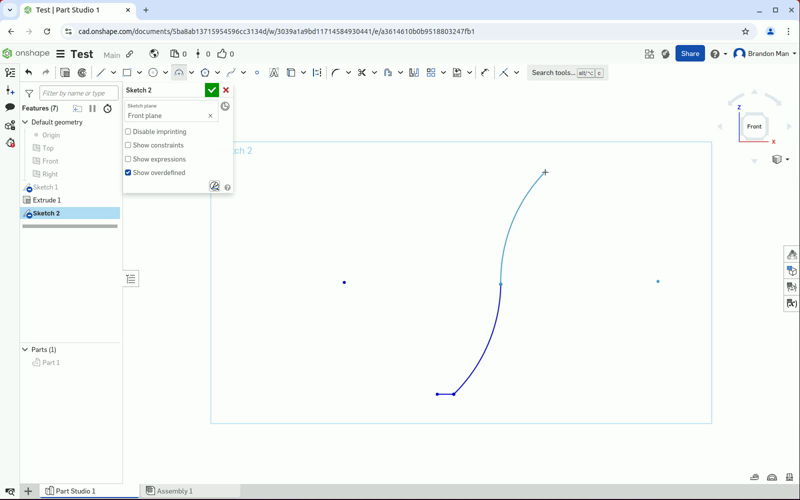
mouse_move(511, 223)
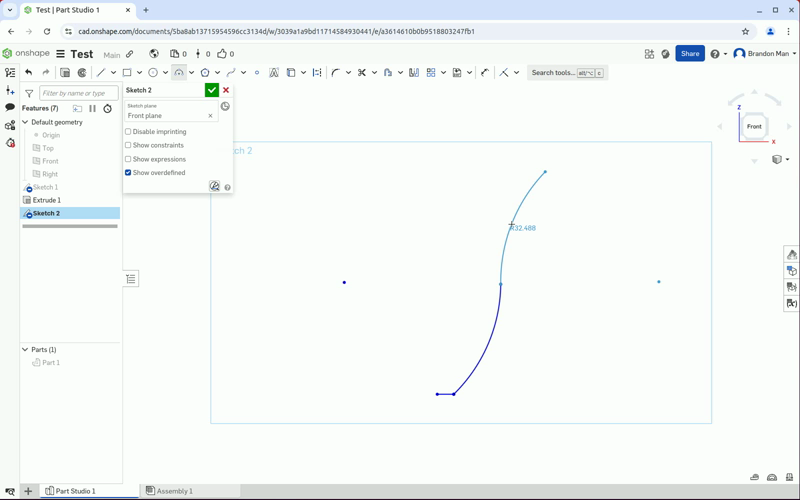
click(511, 223)
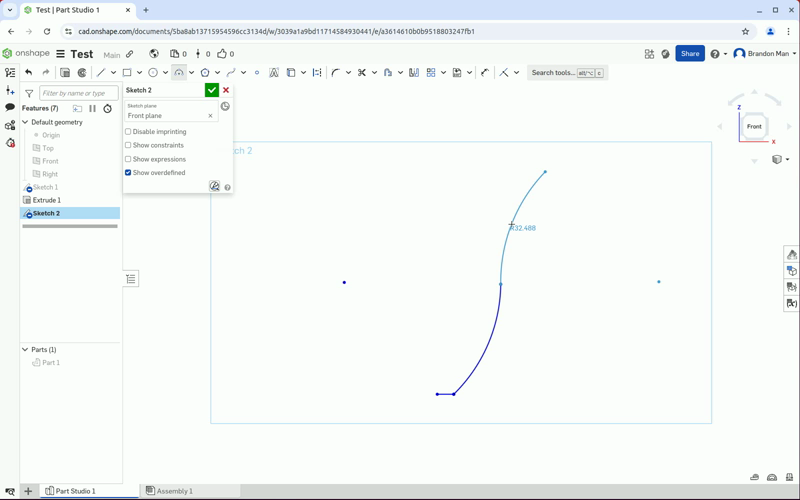
key_up(shift)
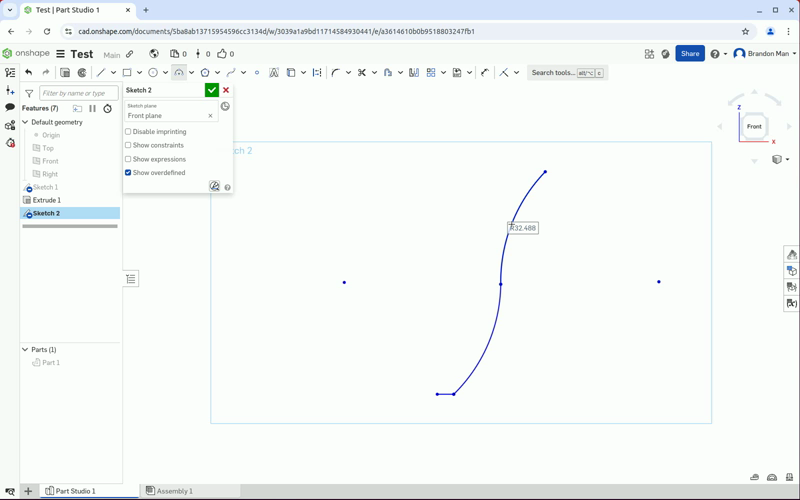
key(esc)
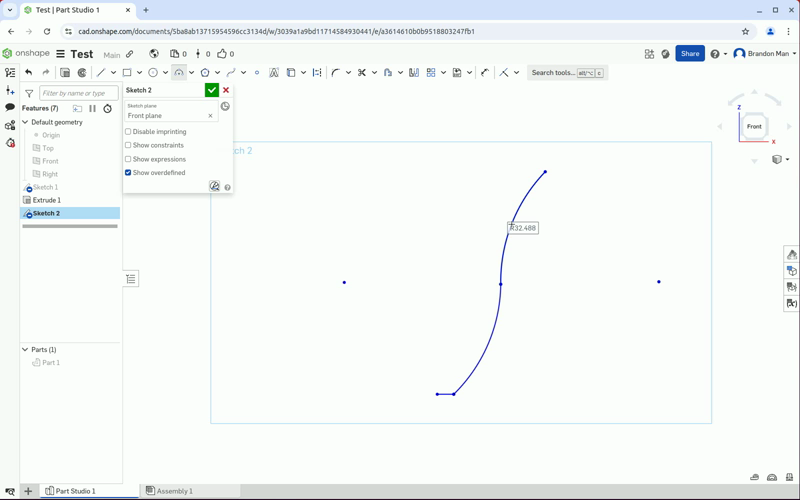
key(l)
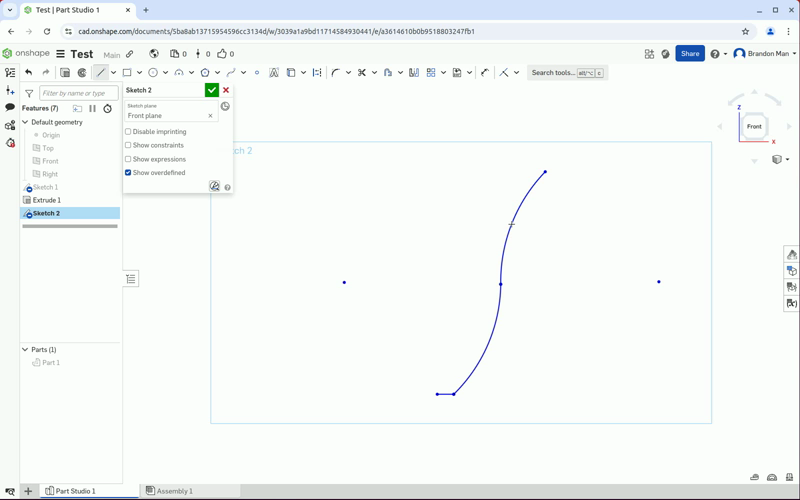
mouse_move(545, 171)
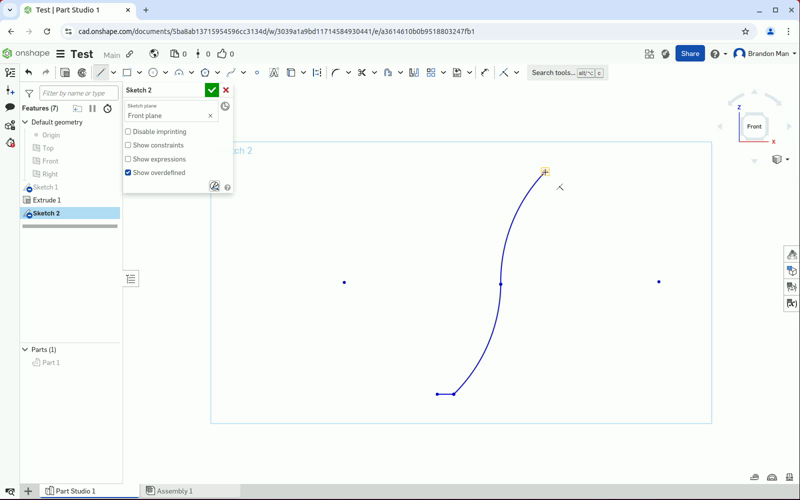
click(545, 171)
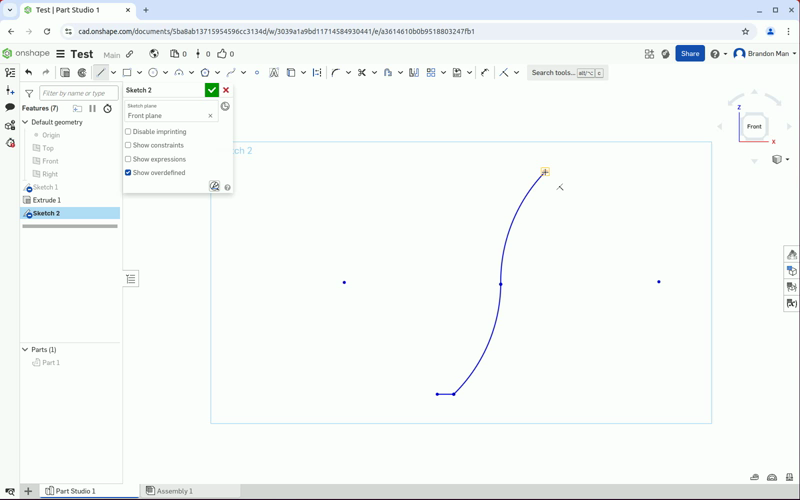
key_down(shift)
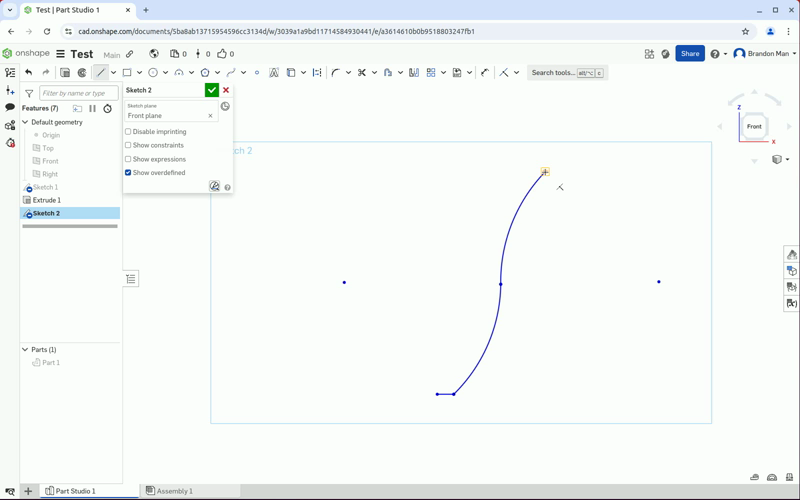
mouse_move(575, 171)
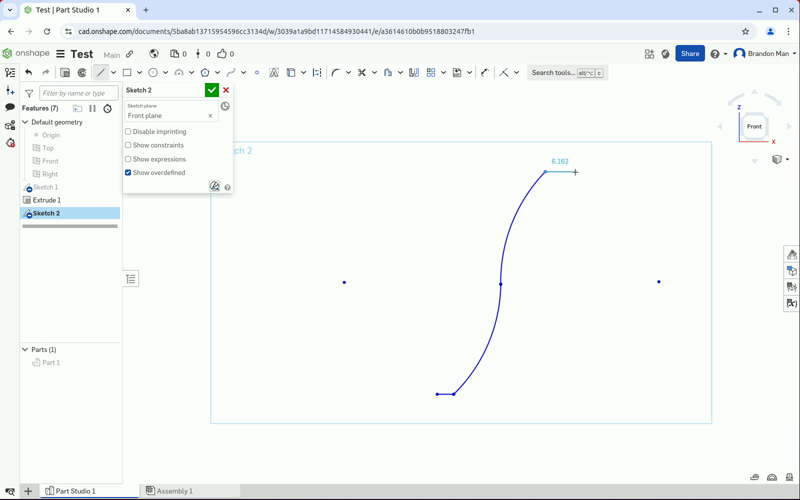
mouse_move(528, 171)
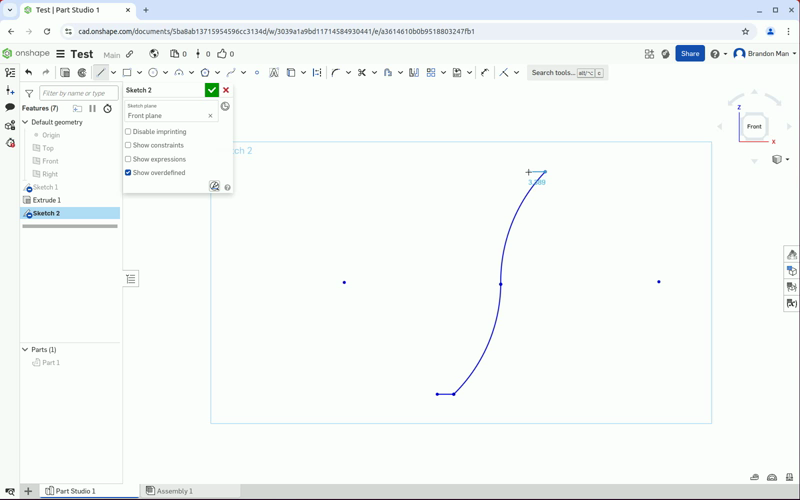
click(528, 171)
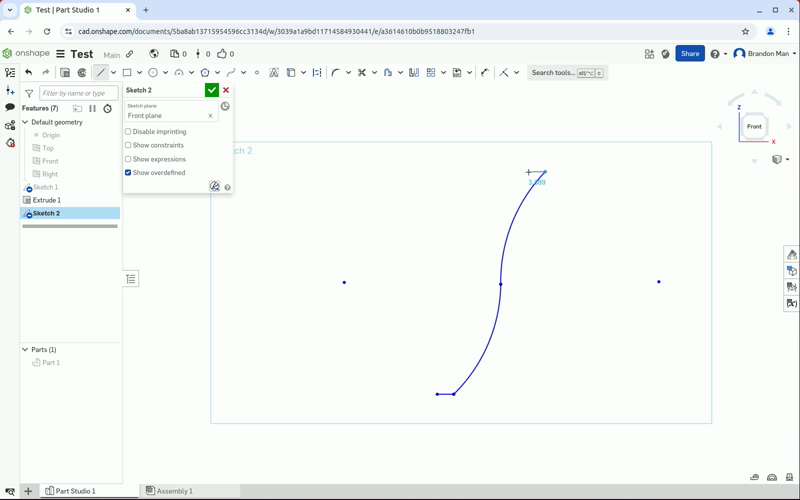
key_up(shift)
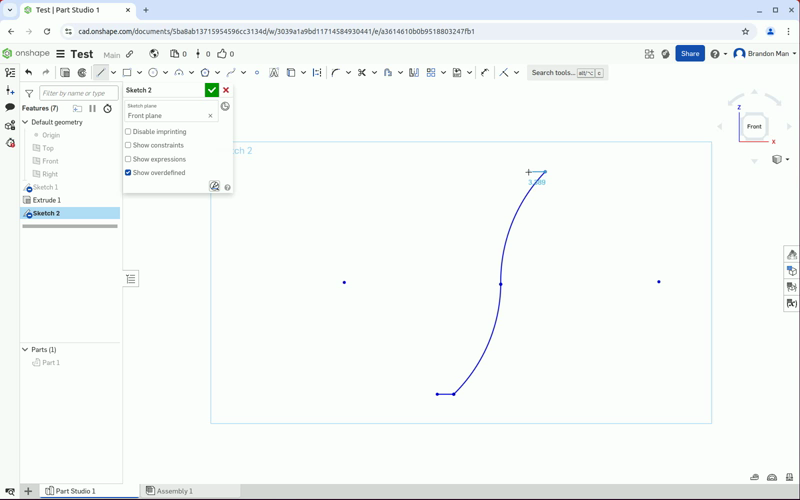
key(esc)
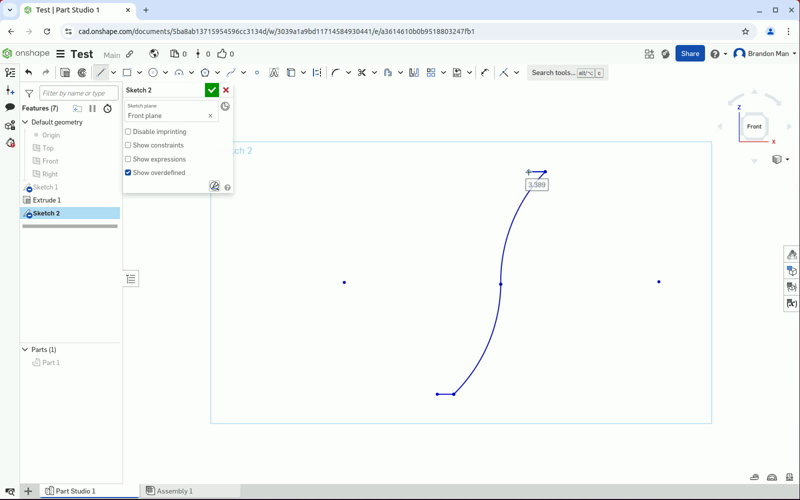
key(a)
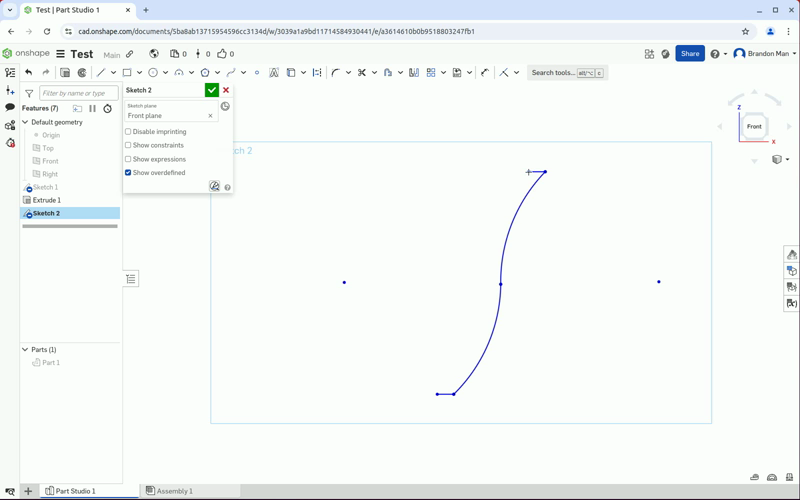
mouse_move(528, 171)
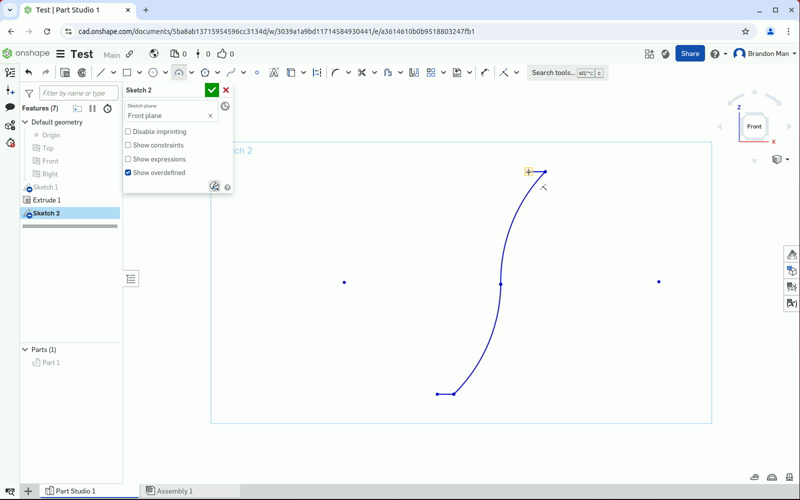
click(528, 171)
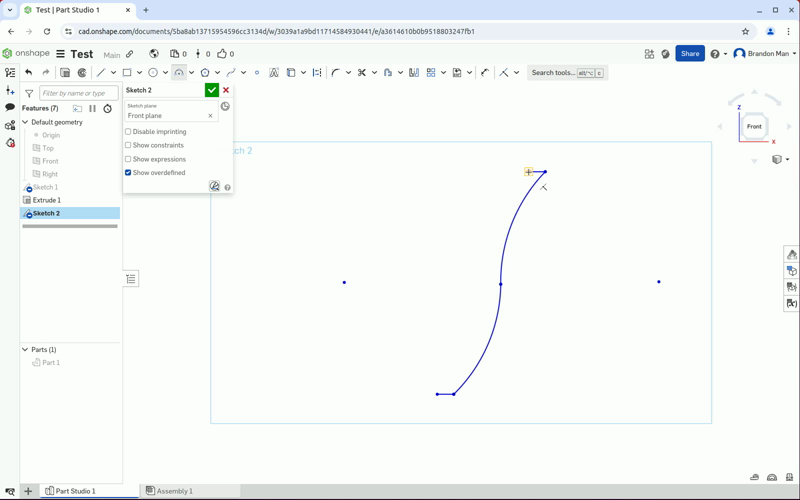
key_down(shift)
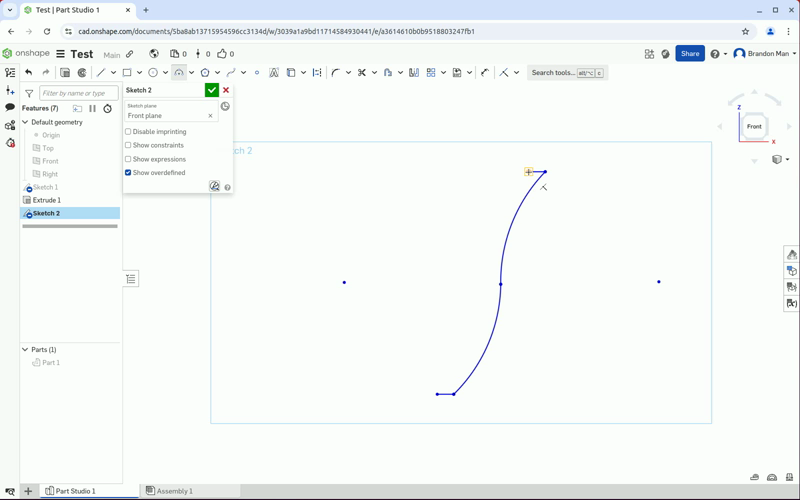
mouse_move(484, 284)
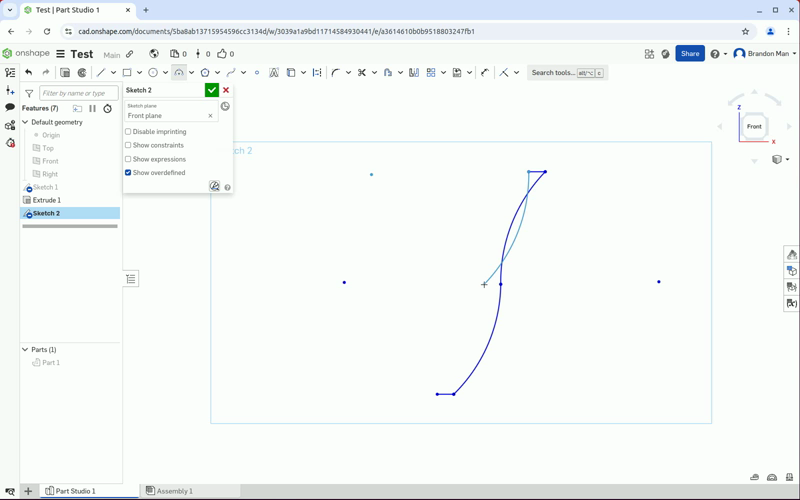
click(484, 284)
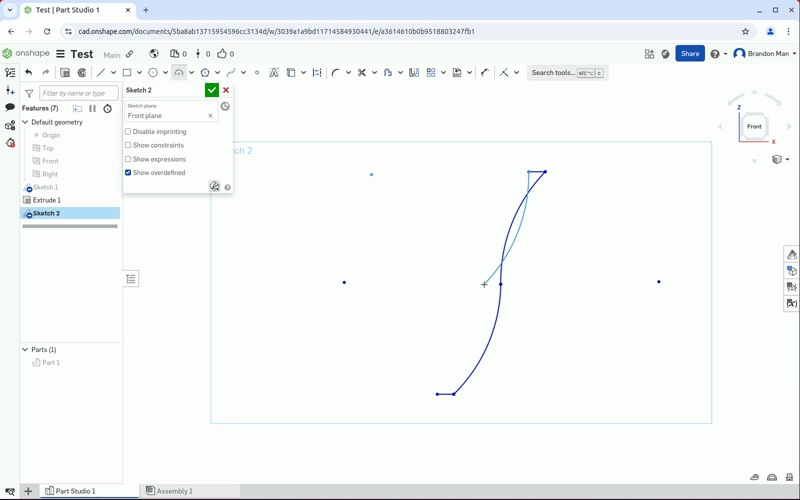
mouse_move(495, 223)
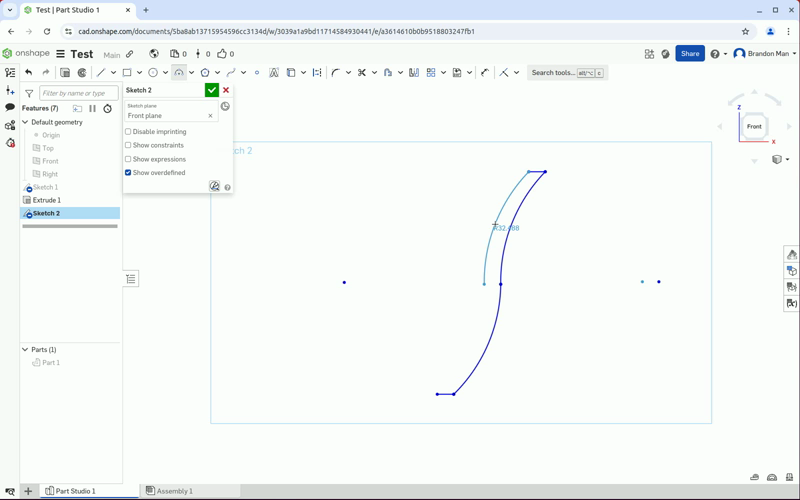
click(495, 223)
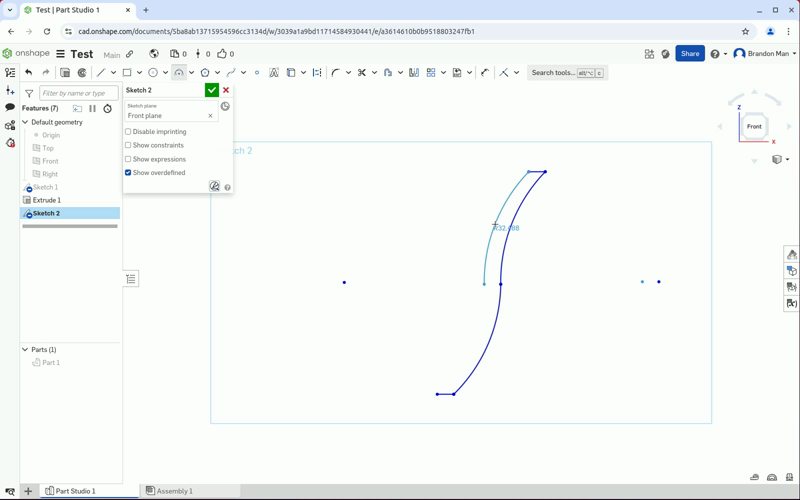
key_up(shift)
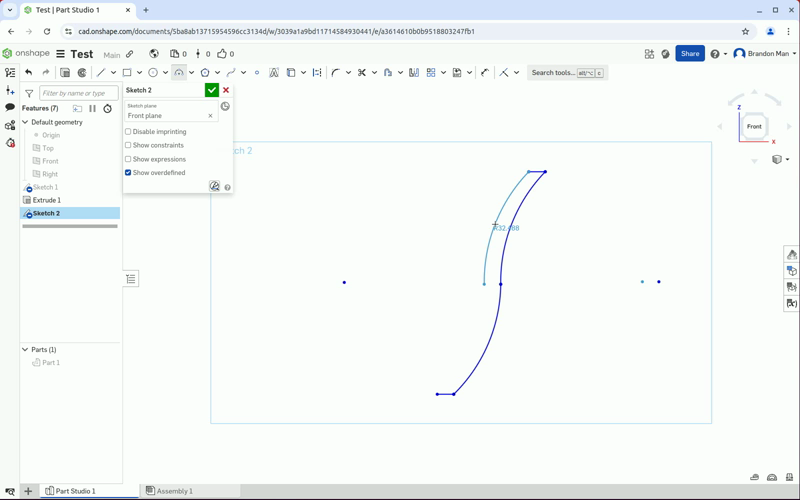
mouse_move(484, 284)
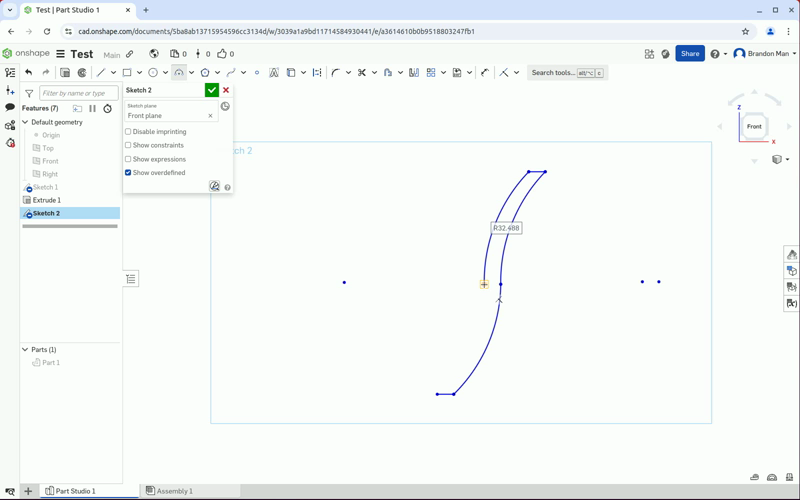
click(484, 284)
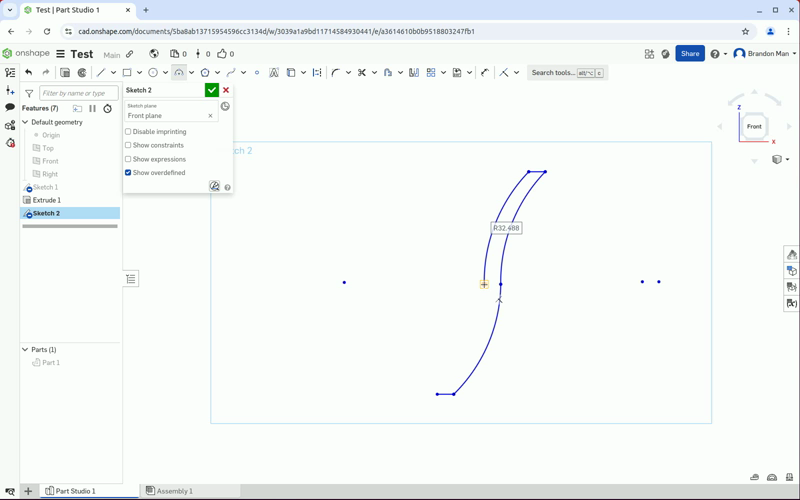
mouse_move(437, 394)
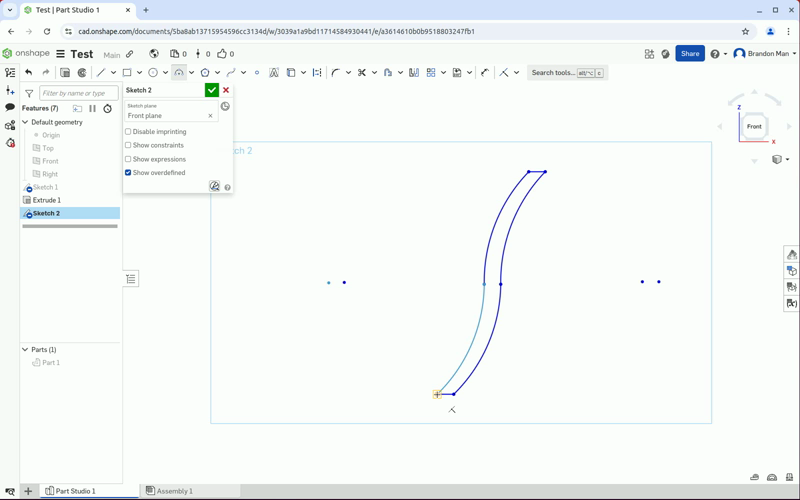
click(437, 394)
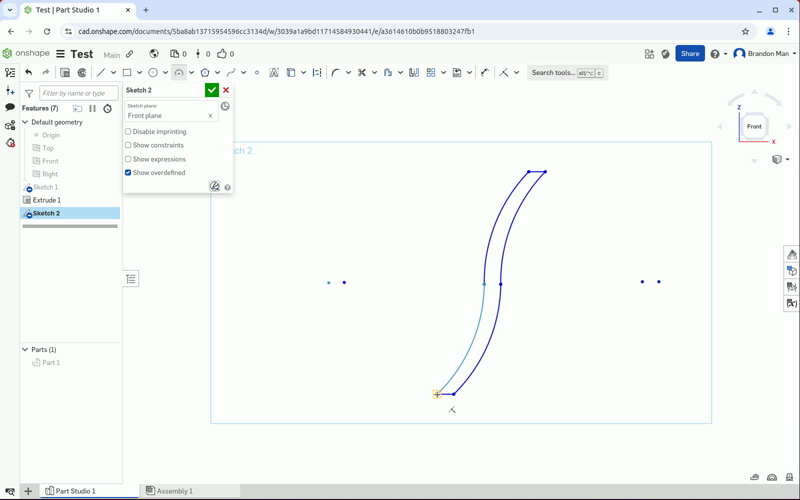
key_down(shift)
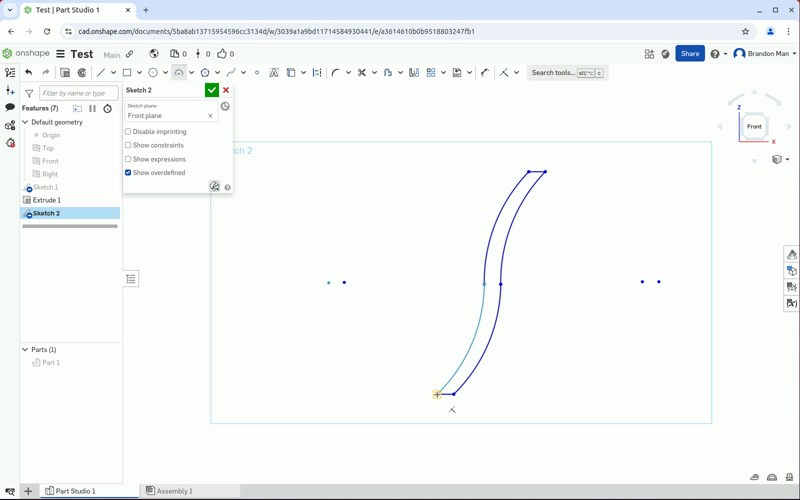
mouse_move(471, 343)
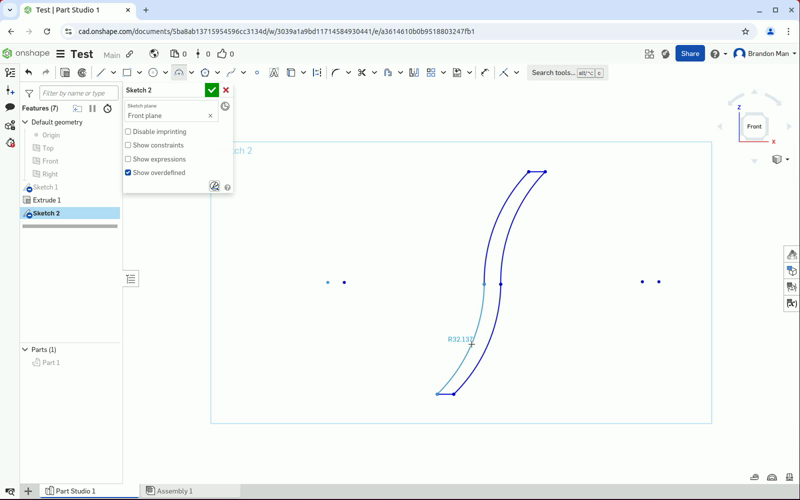
click(471, 343)
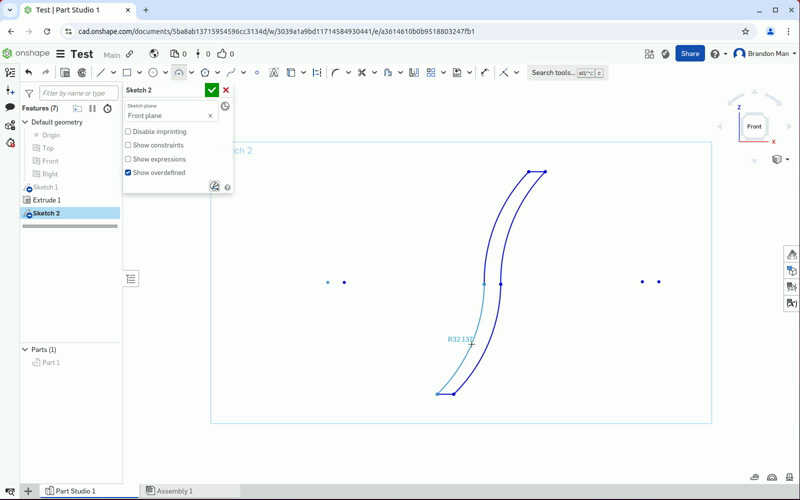
key_up(shift)
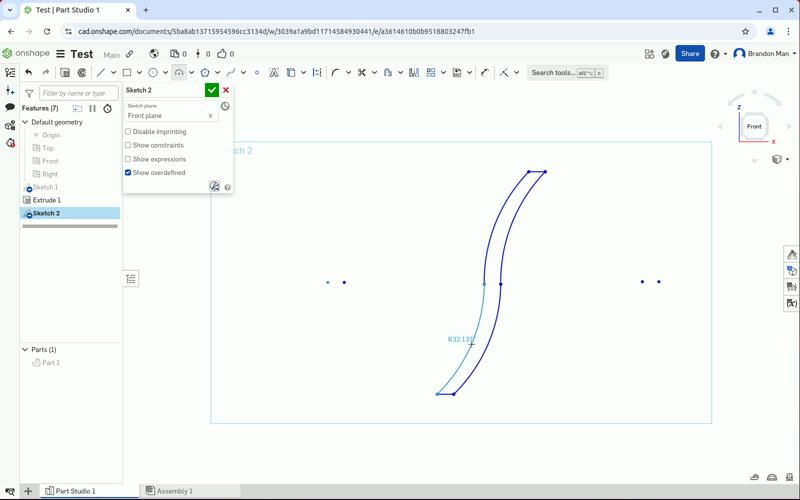
key(esc)
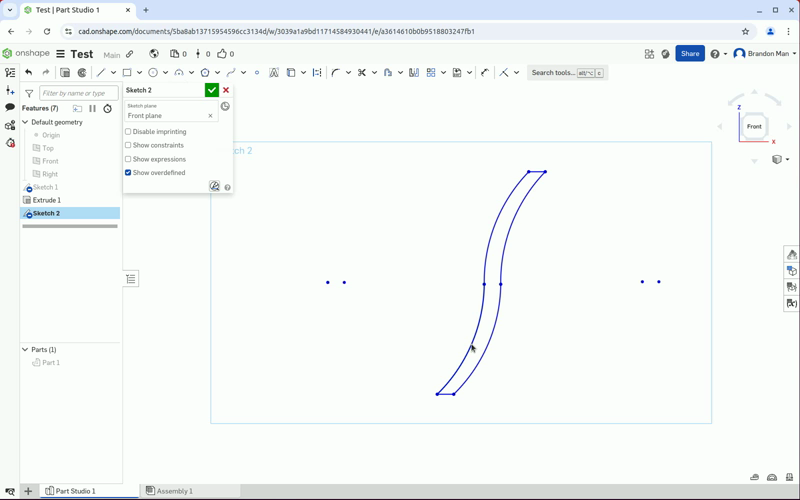
mouse_move(494, 278)
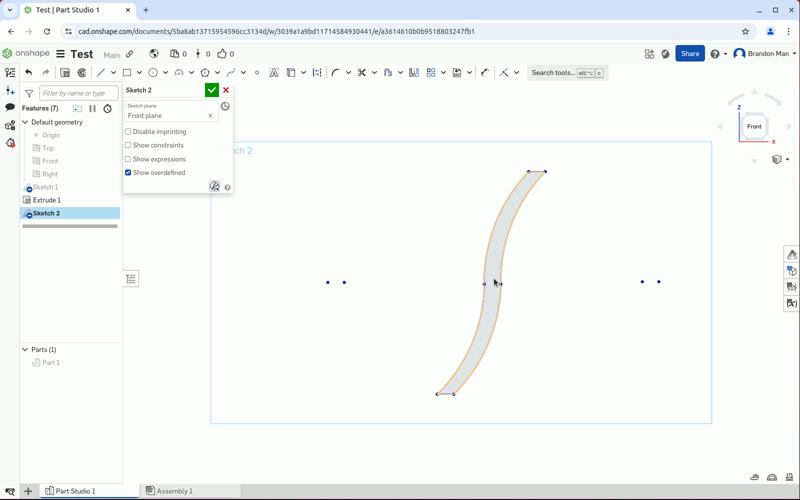
click(494, 278)
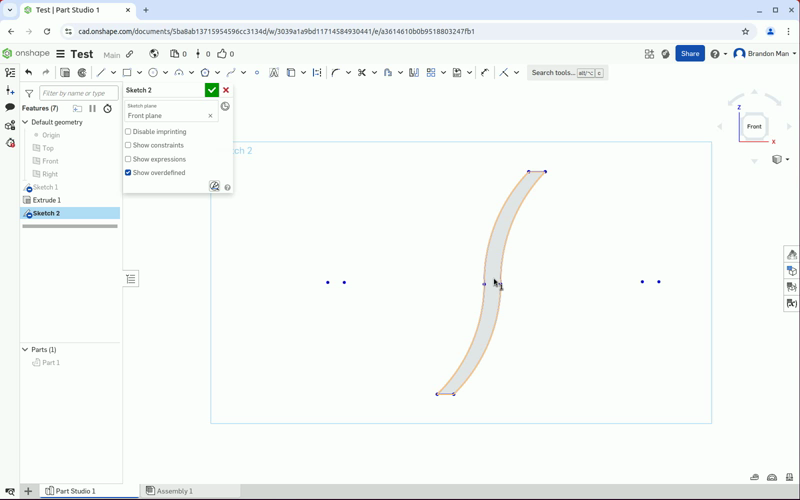
mouse_move(73, 352)
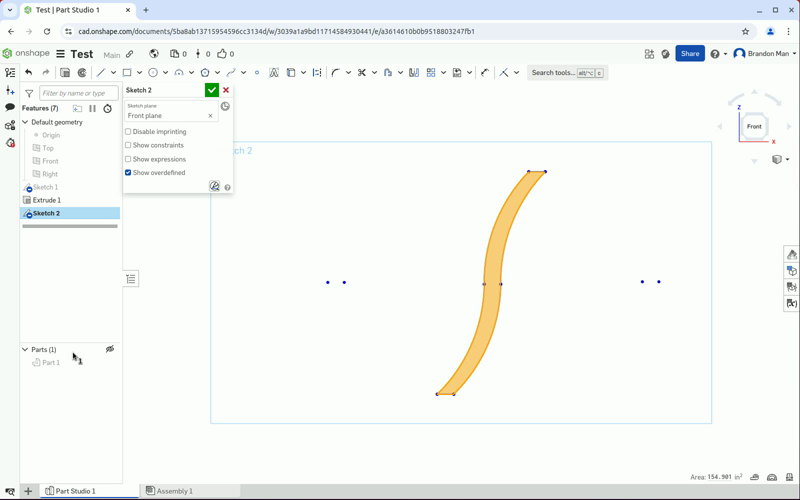
key(shift+y)
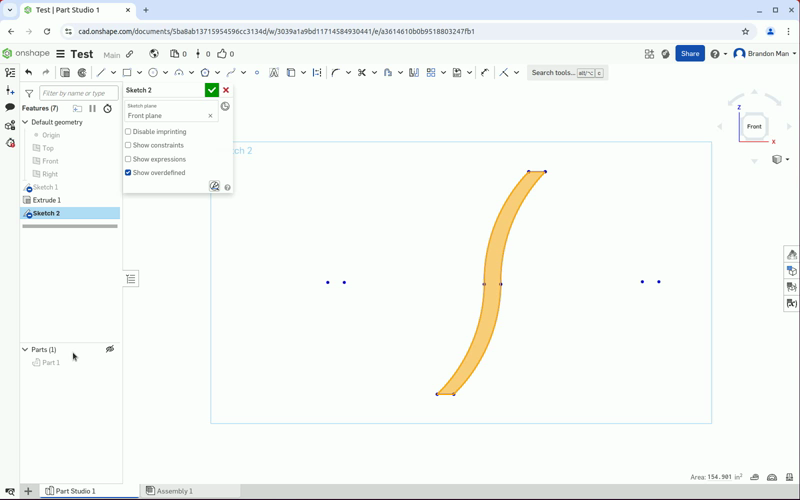
key(shift+e)
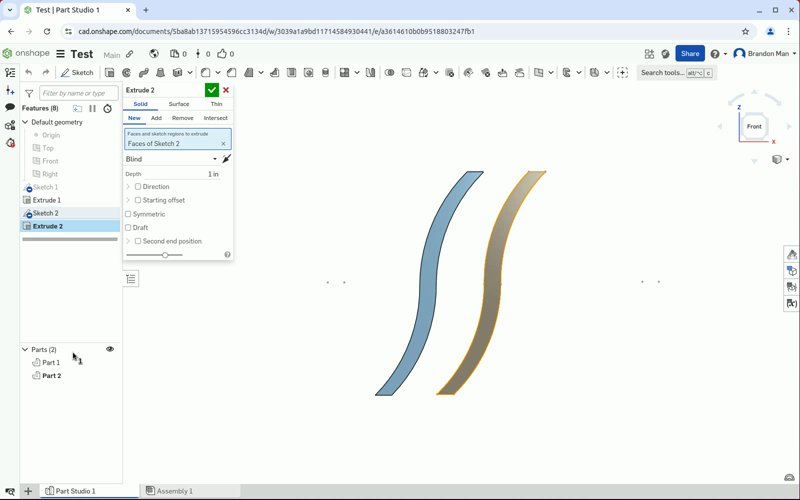
mouse_move(143, 106)
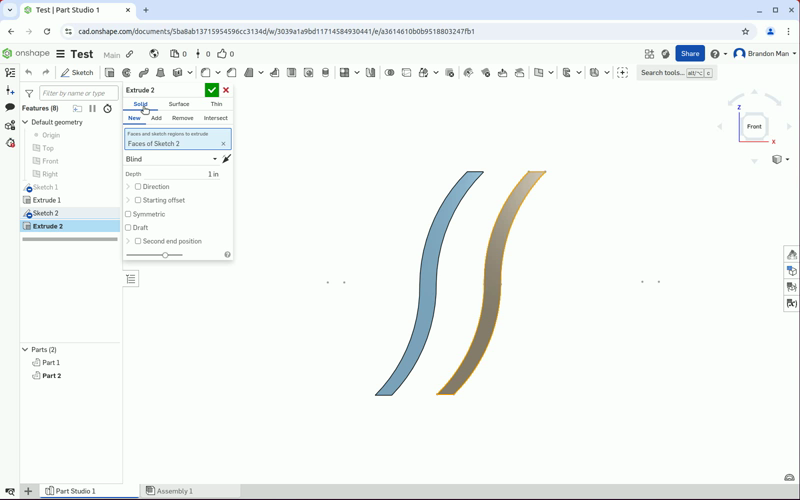
click(143, 106)
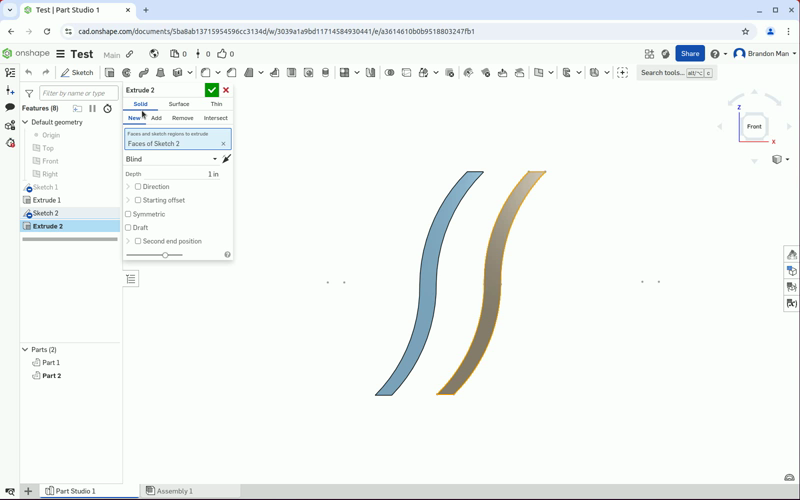
mouse_move(137, 120)
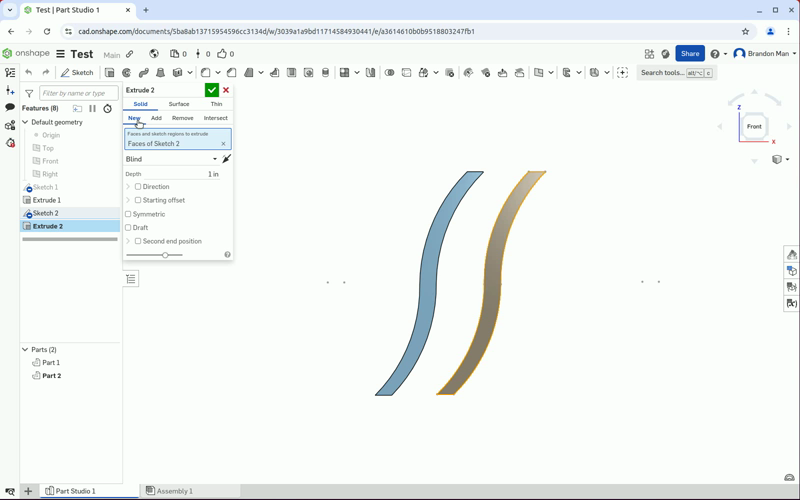
click(137, 120)
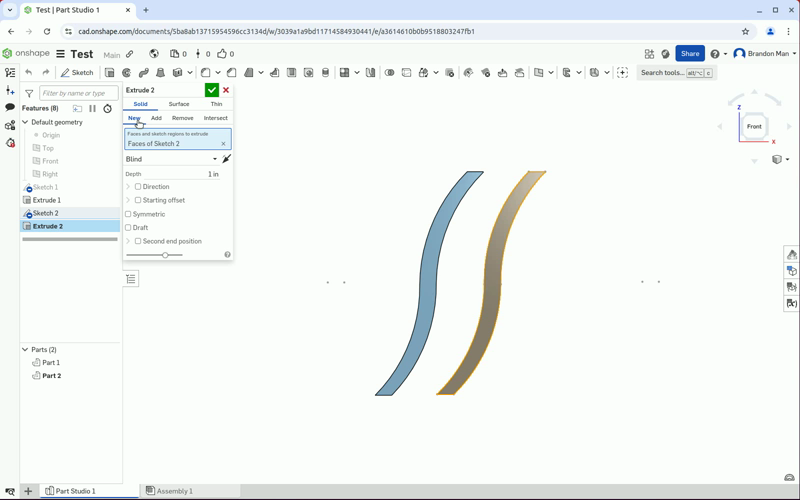
key(tab, 4)
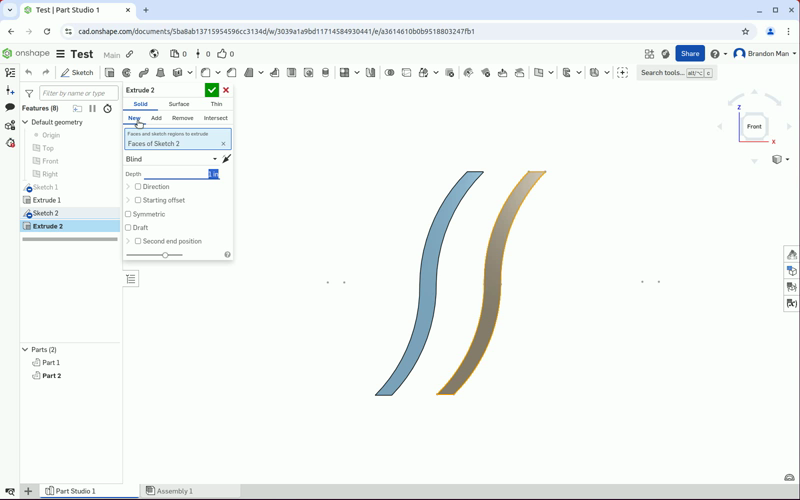
text(6.499)
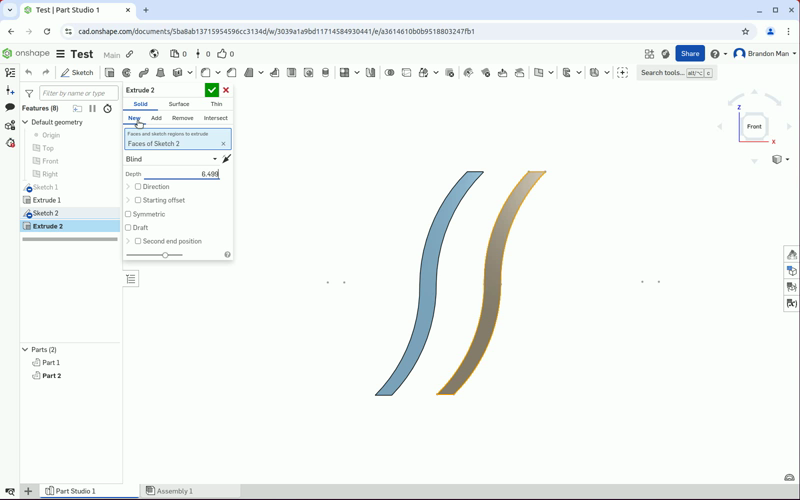
key(enter)
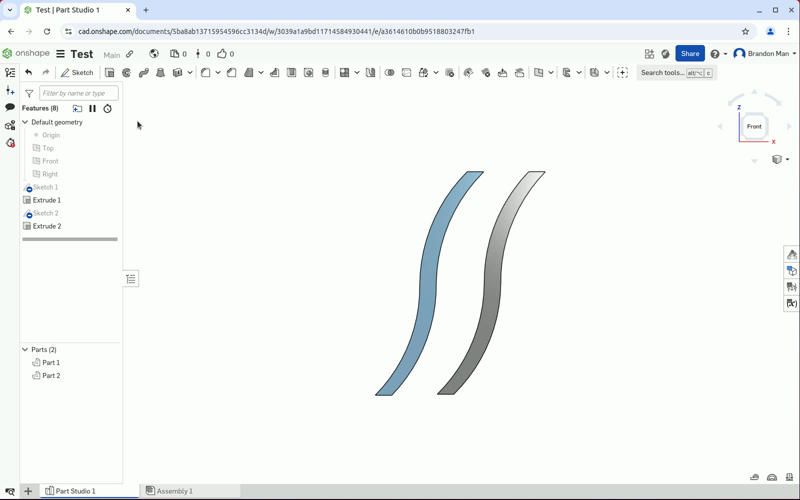
key(shift+h)
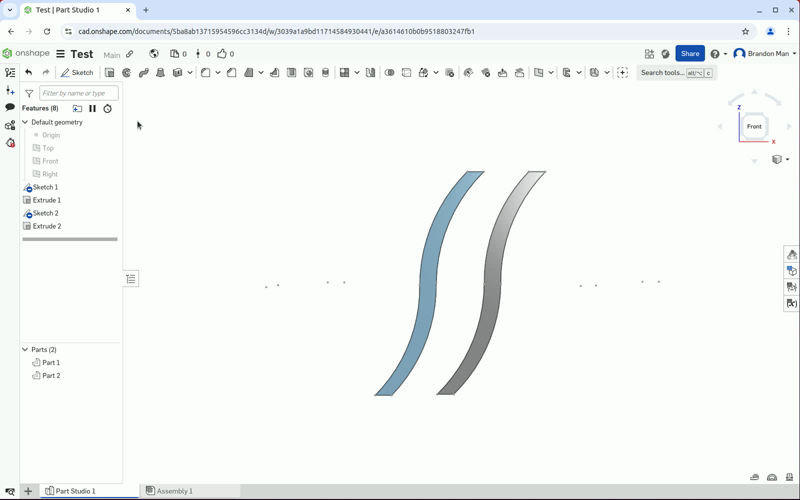
key(shift+h)
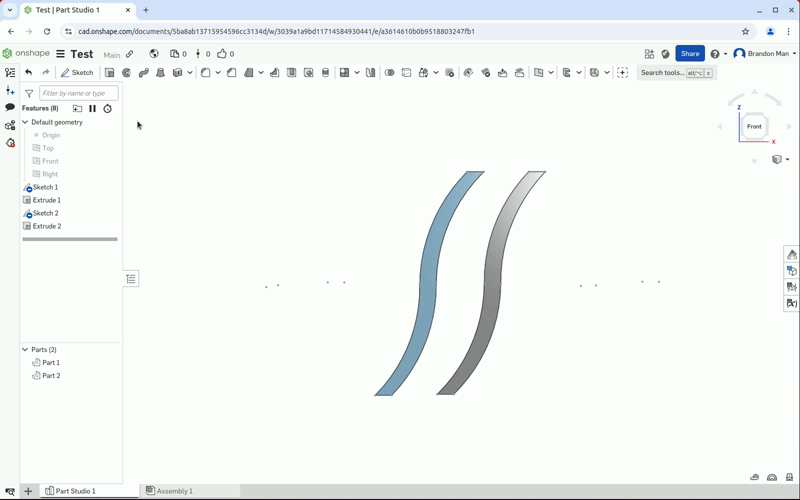
key(shift+7)
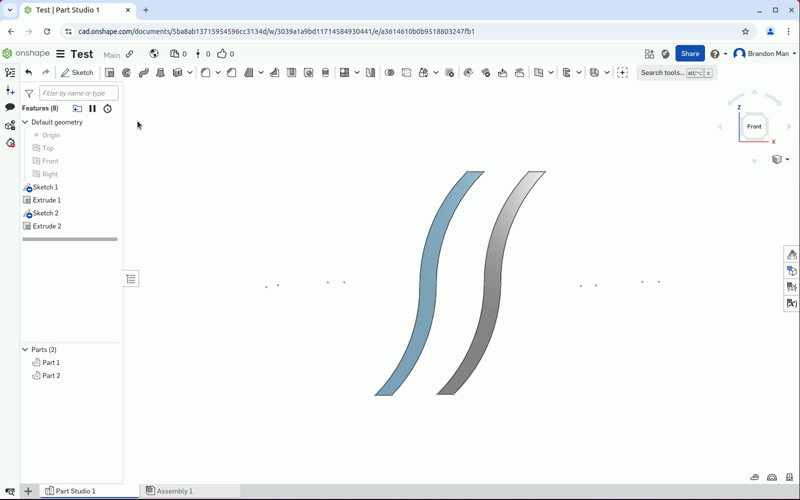
key(left, 2)
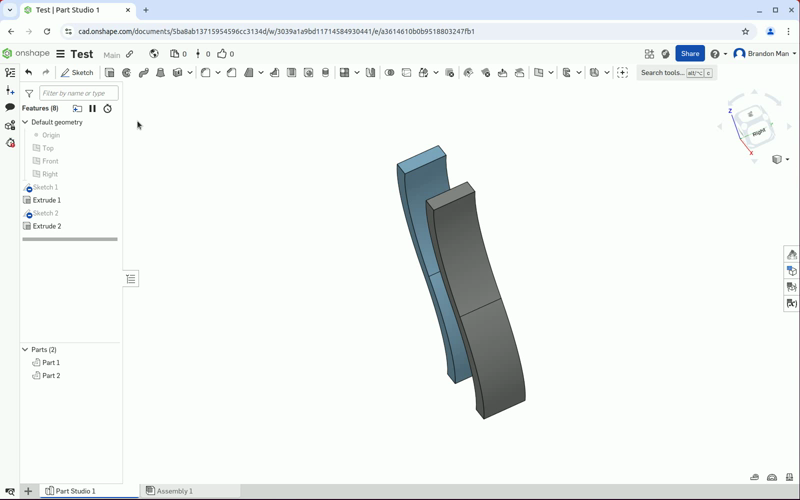
key(down, 2)
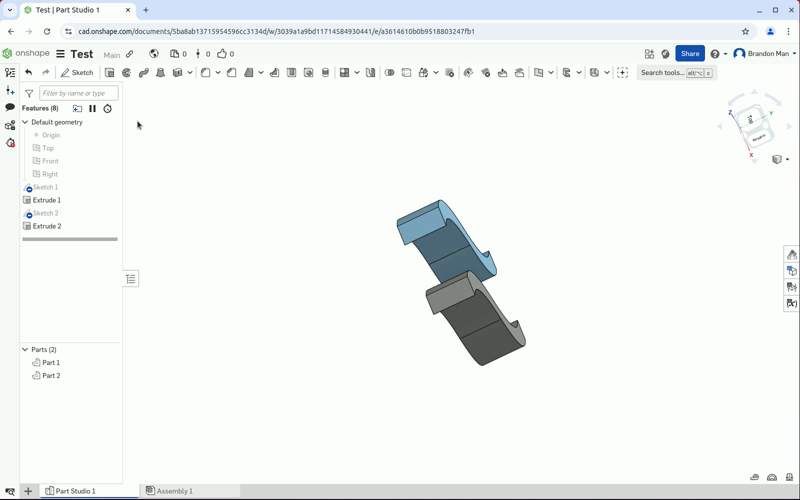
key(up, 2)
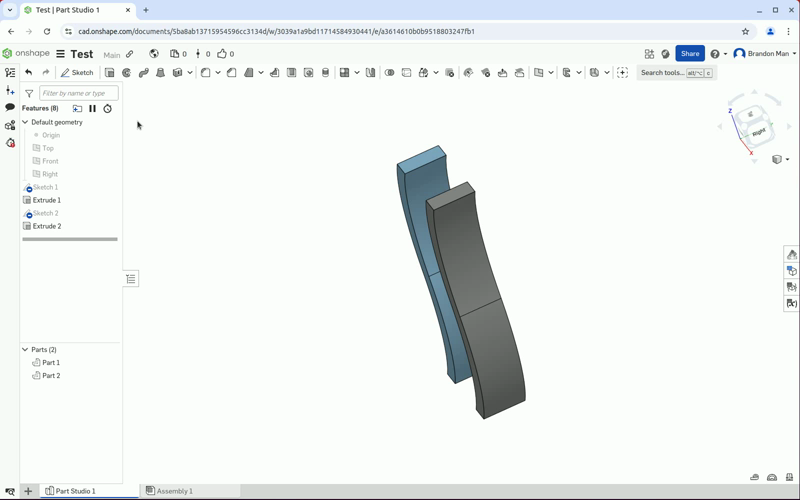
key(right, 2)
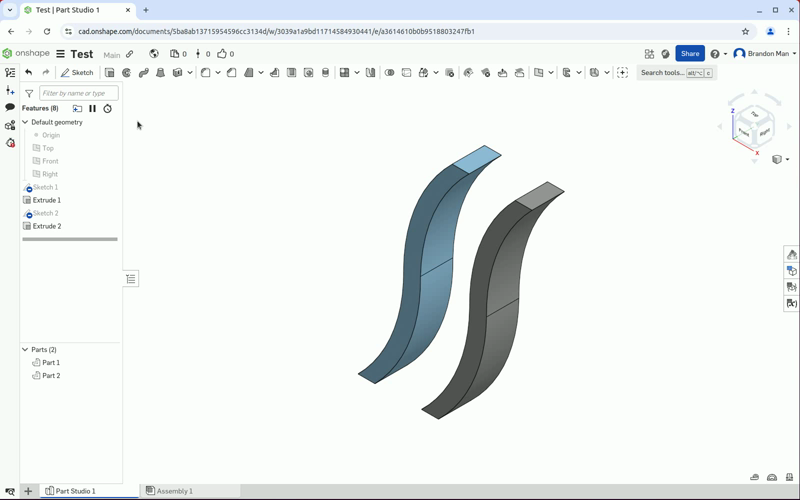
mouse_move(73, 189)
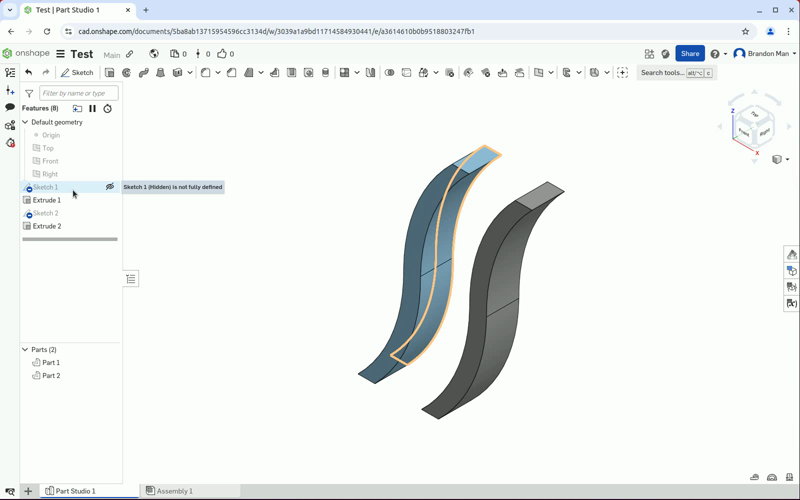
click(73, 189)